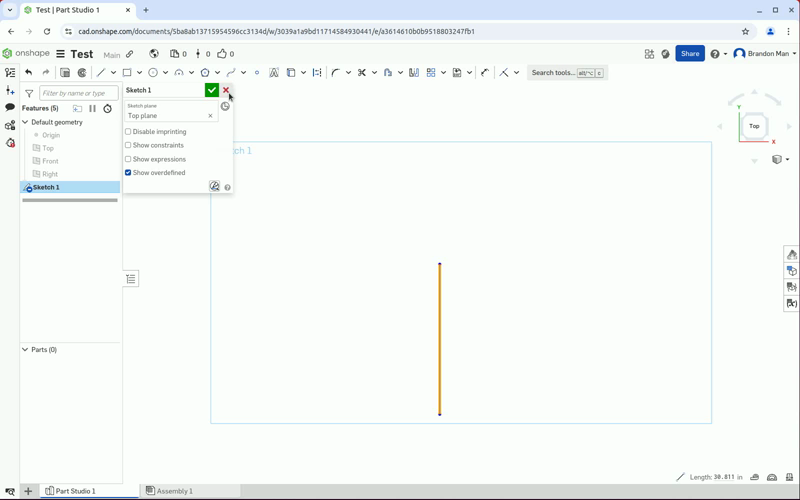
key(shift+h)
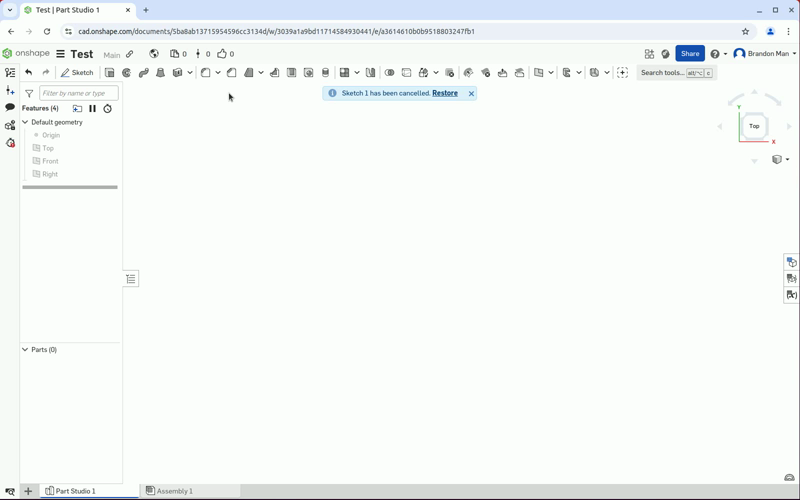
mouse_move(73, 352)
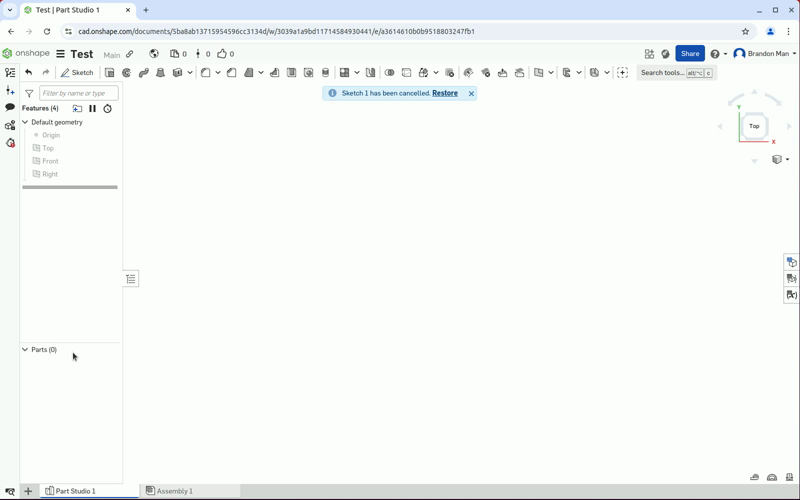
key(y)
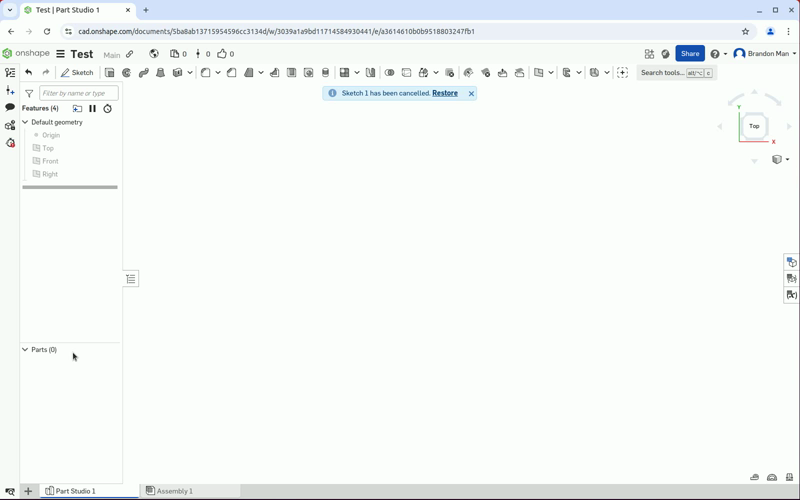
key(shift+p)
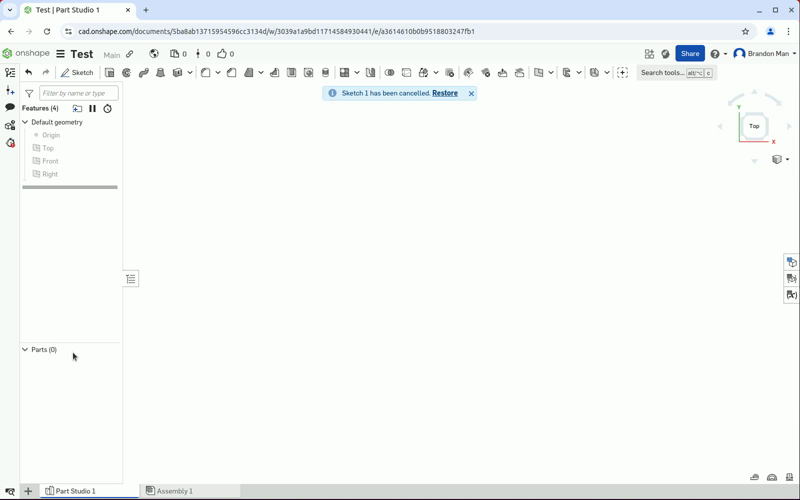
key(space)
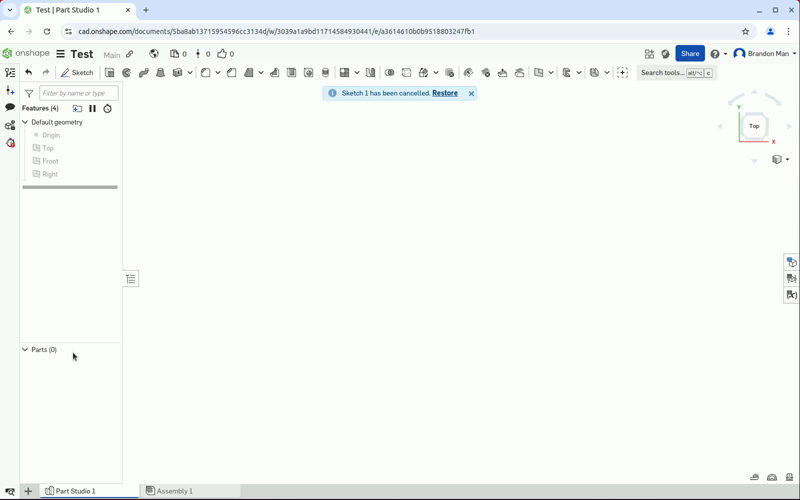
key_down(shift)
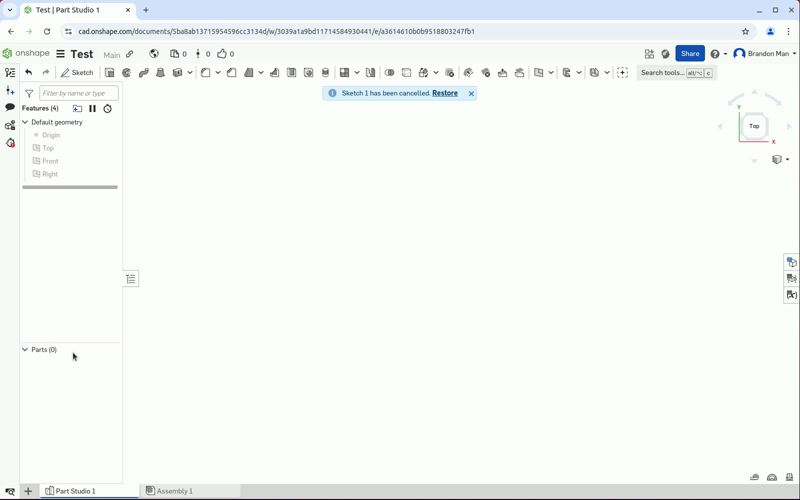
key(up)
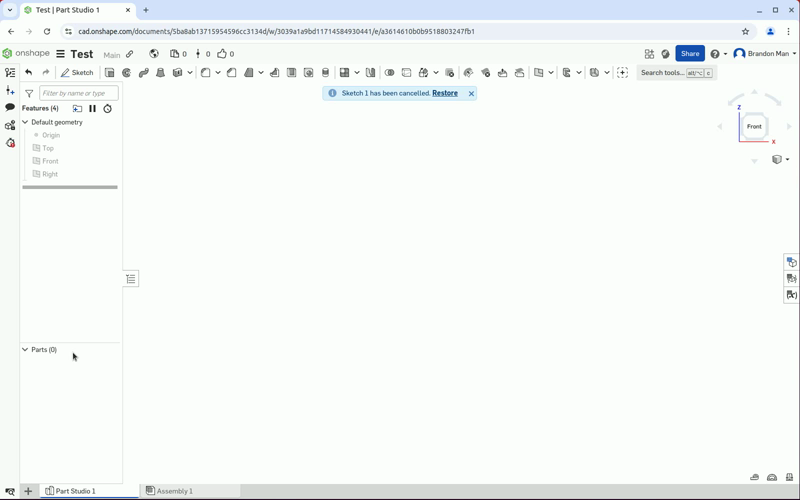
key_up(shift)
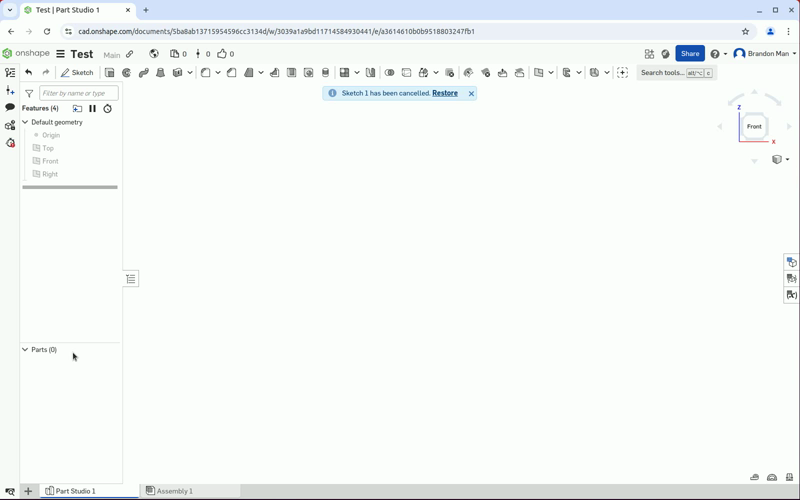
mouse_move(73, 352)
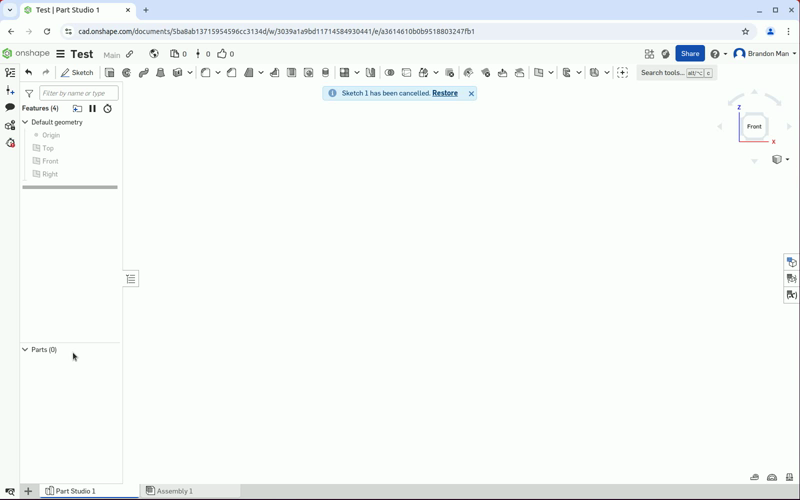
key(shift+y)
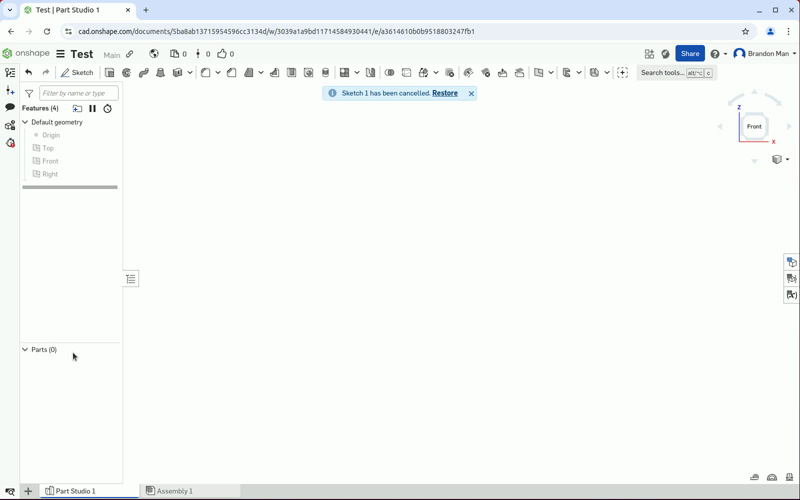
key(shift+s)
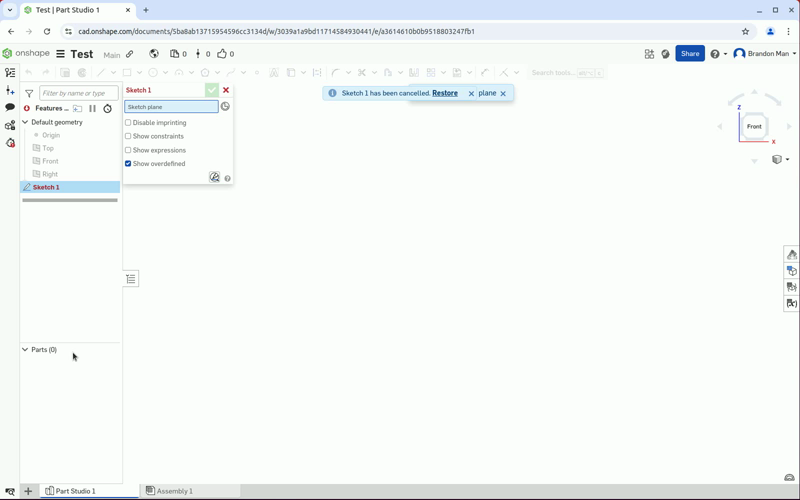
mouse_move(73, 163)
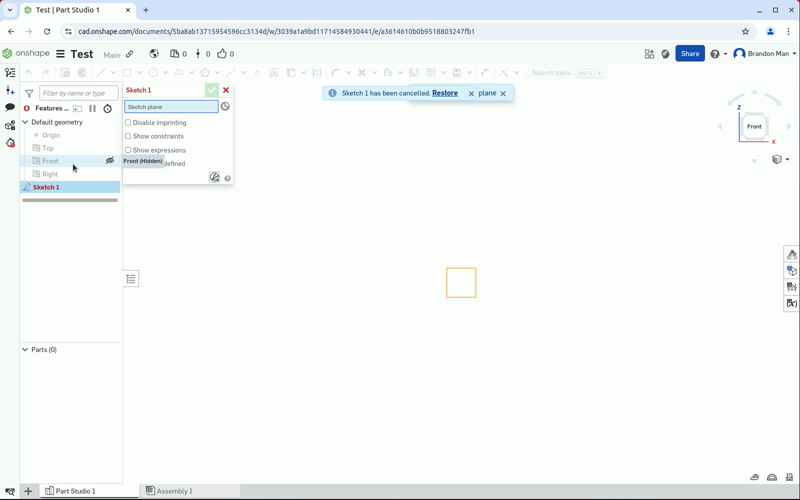
click(73, 163)
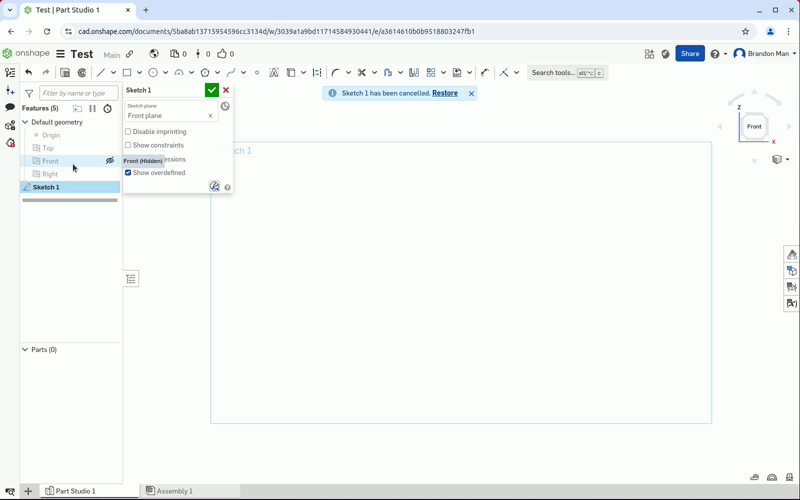
mouse_move(73, 352)
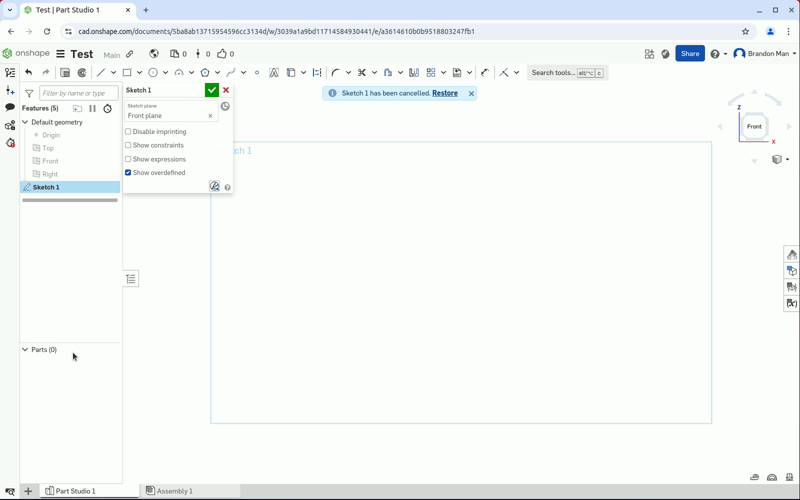
key(y)
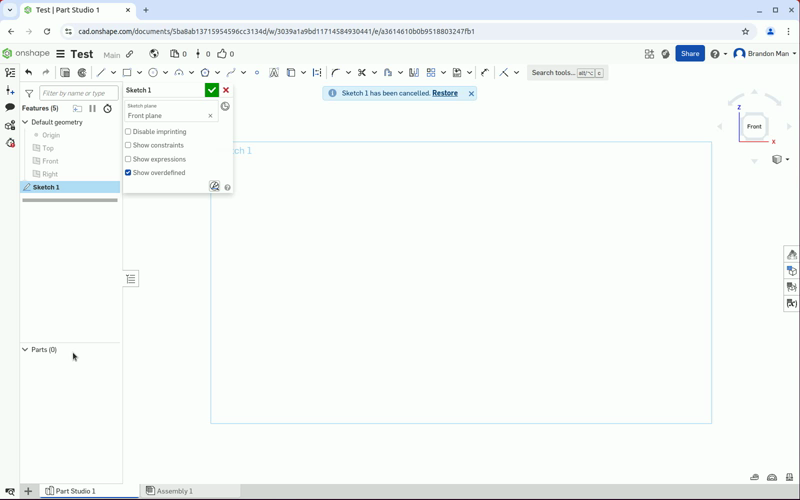
key(l)
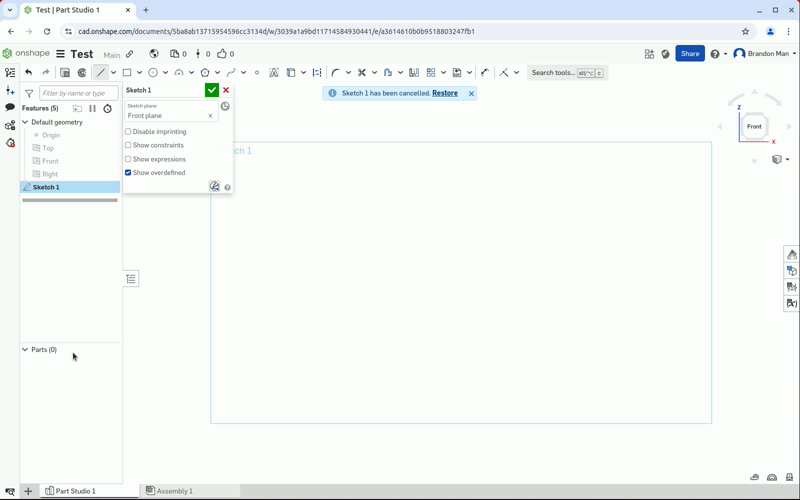
key_down(shift)
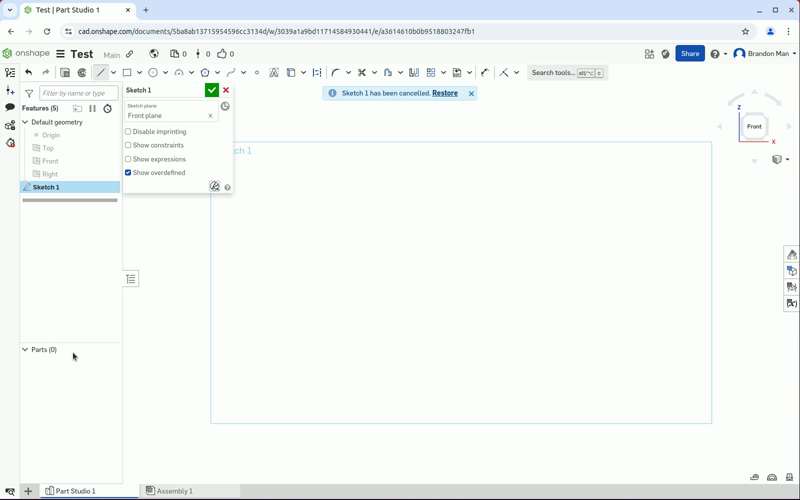
mouse_move(501, 367)
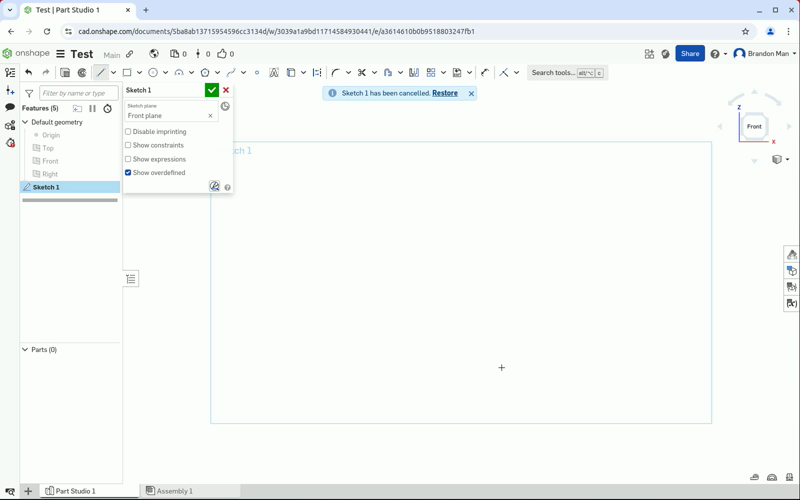
click(501, 367)
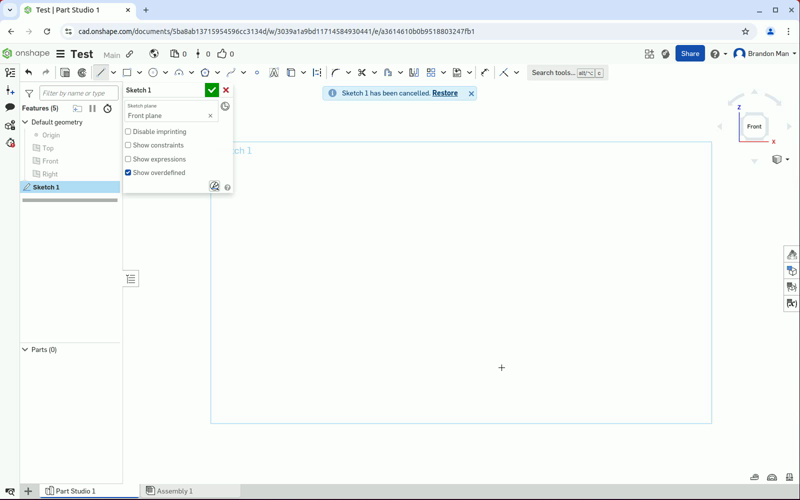
key_up(shift)
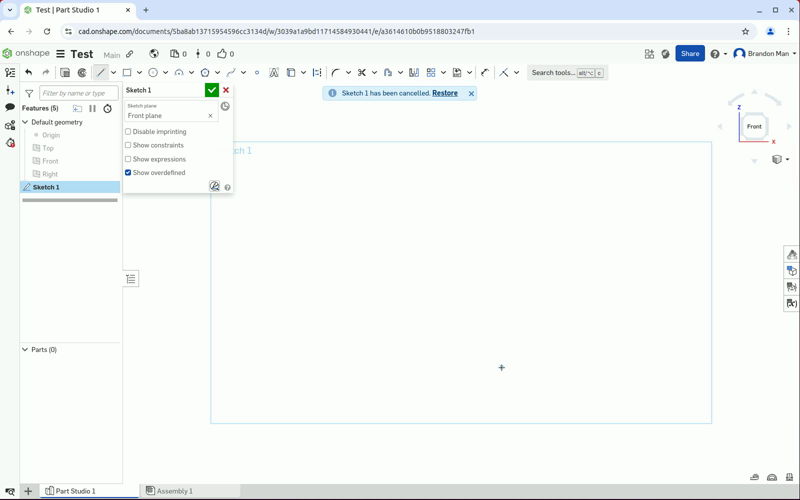
key_down(shift)
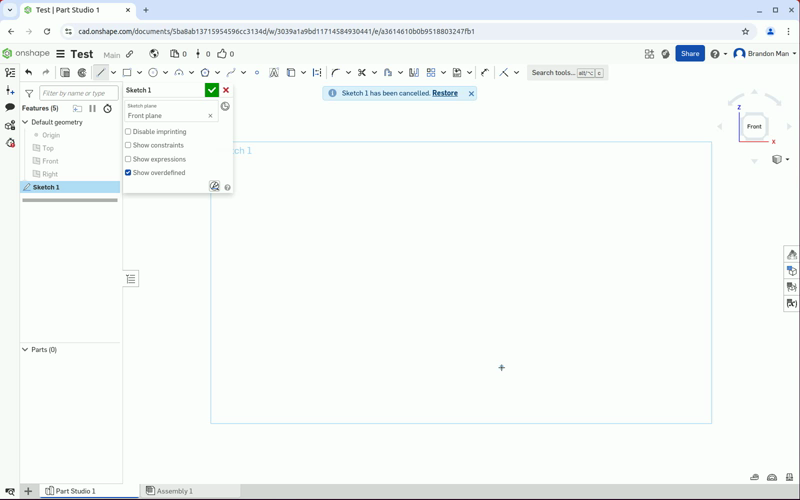
mouse_move(573, 367)
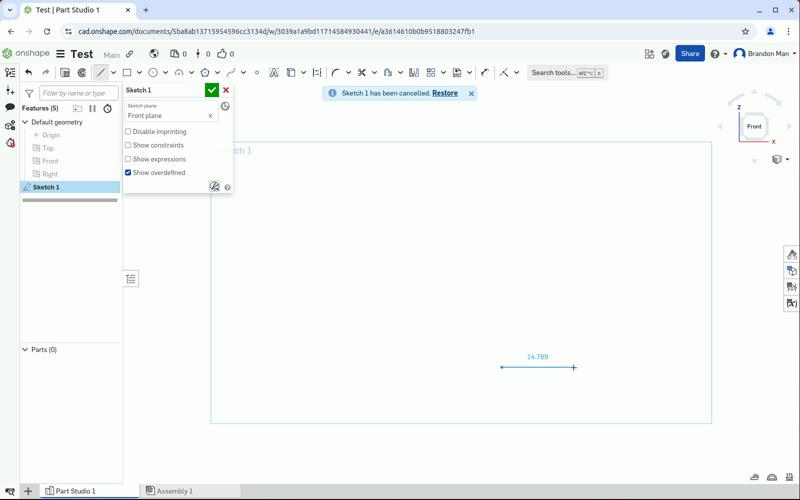
click(573, 367)
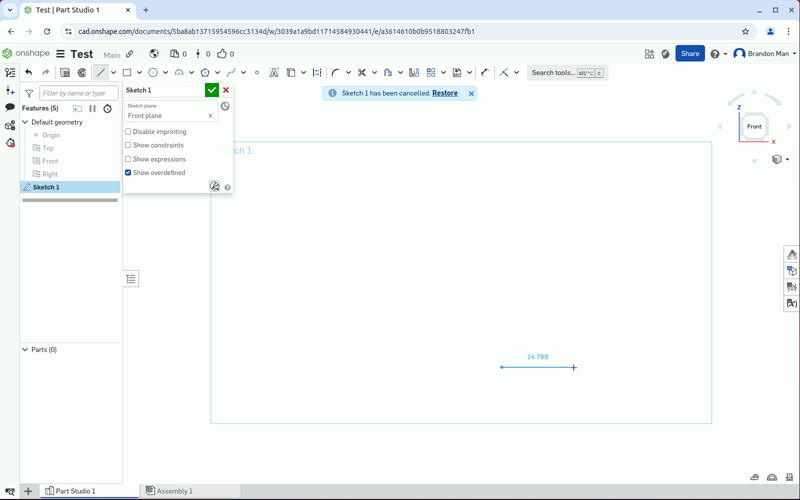
key_up(shift)
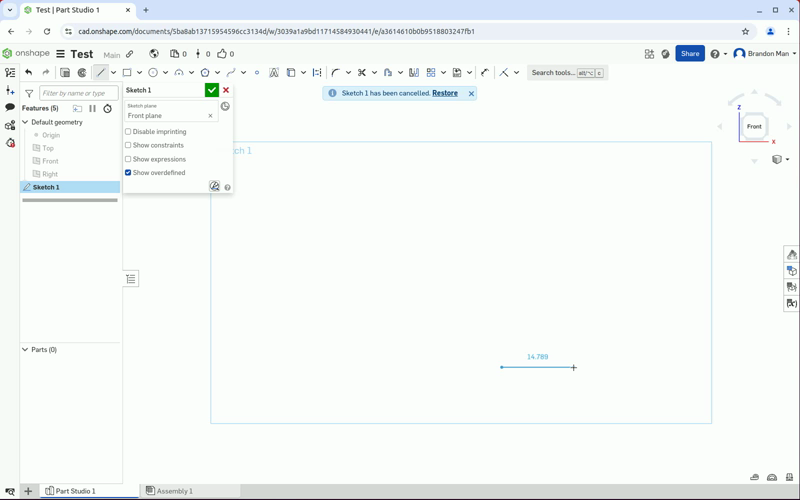
key_down(shift)
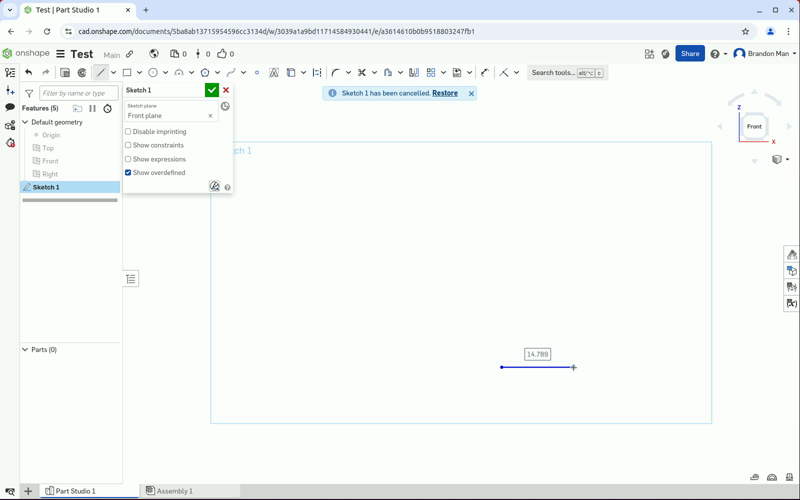
mouse_move(573, 295)
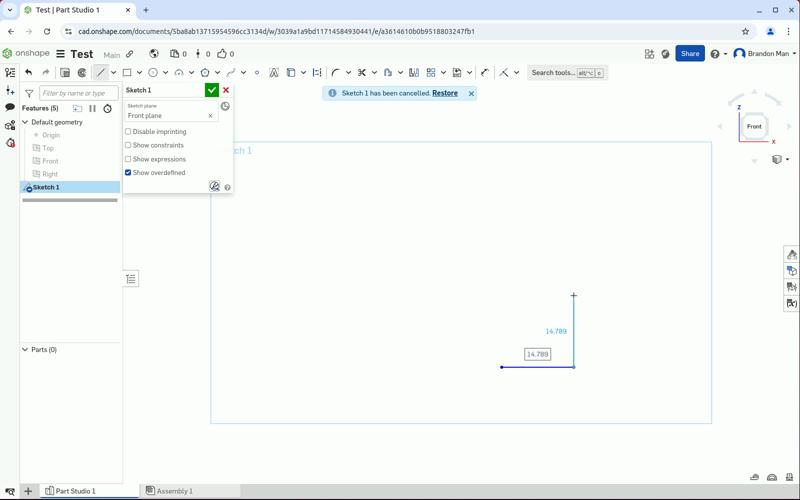
click(573, 295)
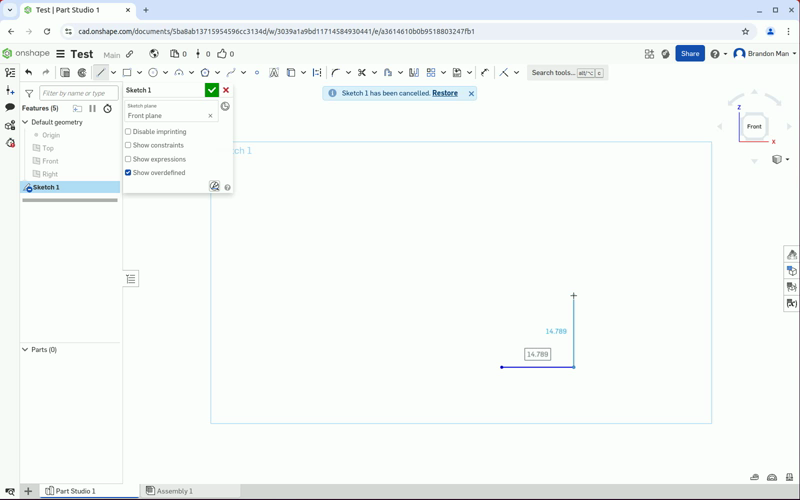
key_up(shift)
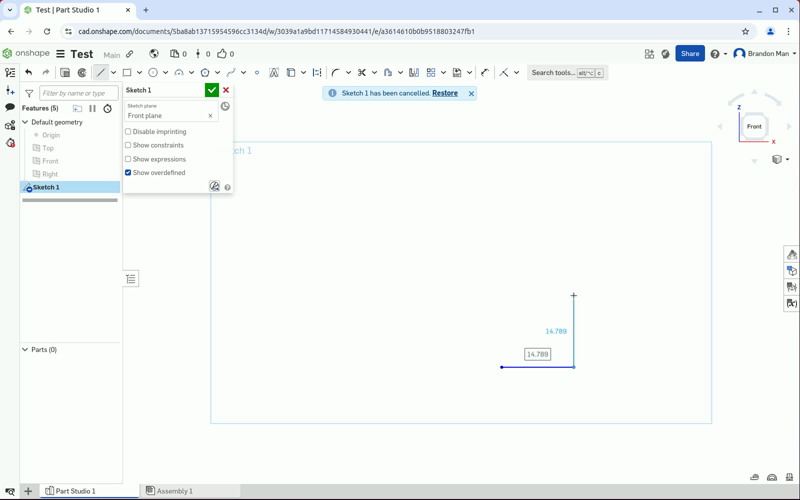
key_down(shift)
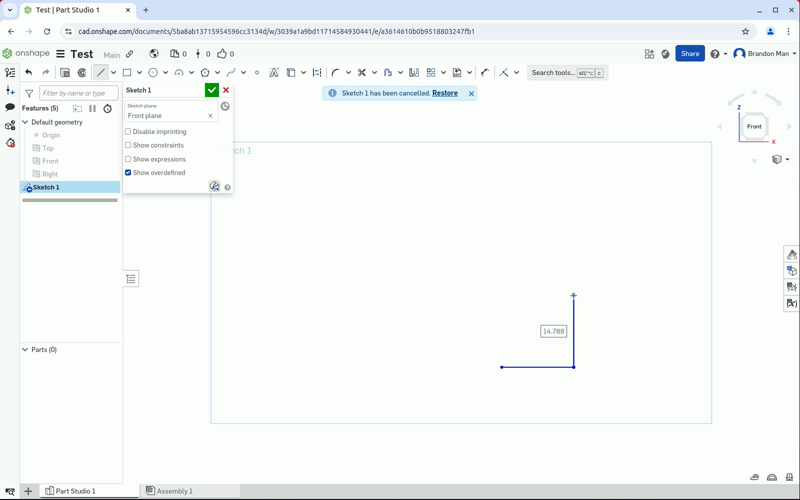
mouse_move(501, 295)
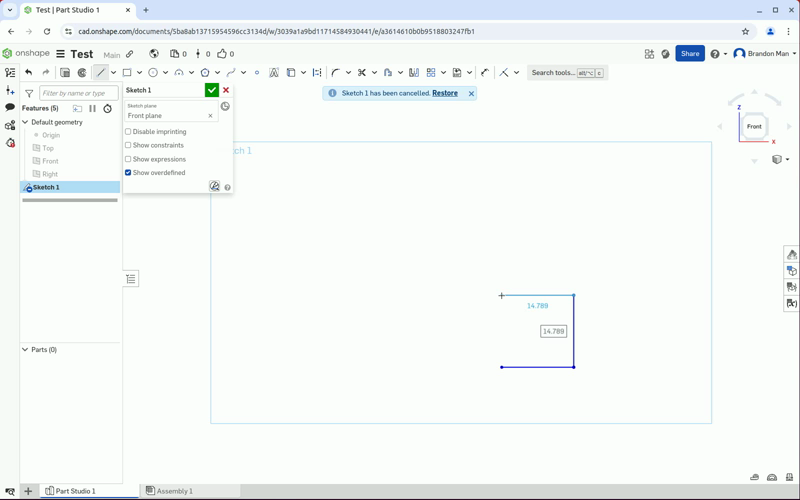
click(501, 295)
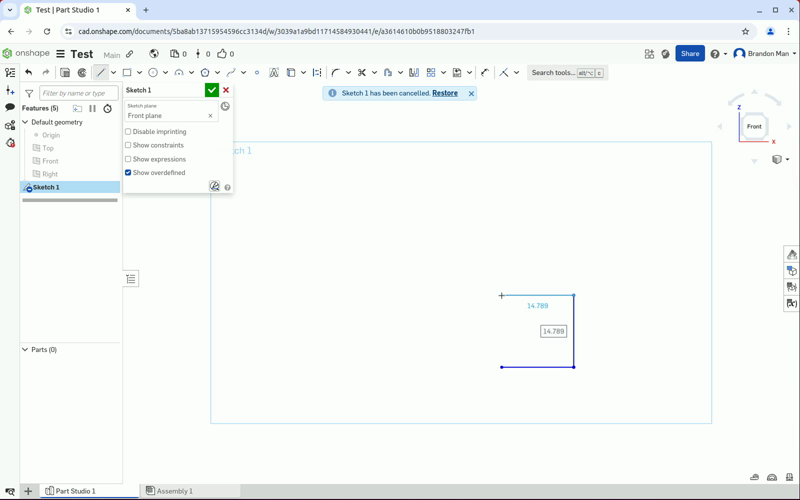
key_up(shift)
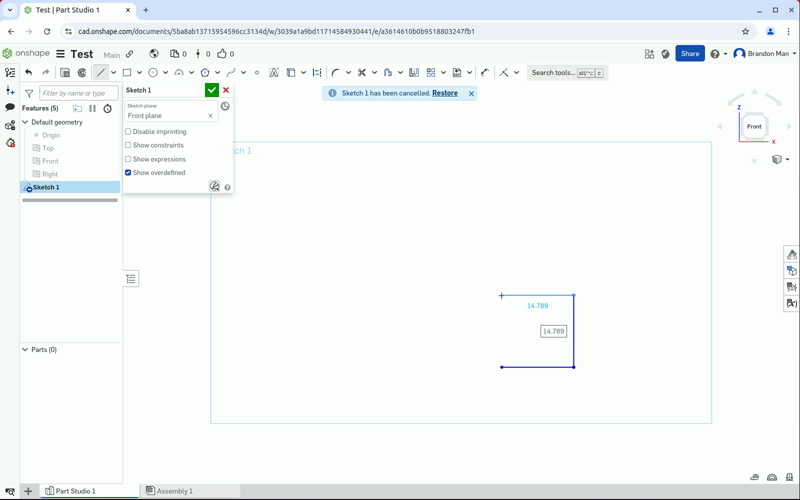
key_down(shift)
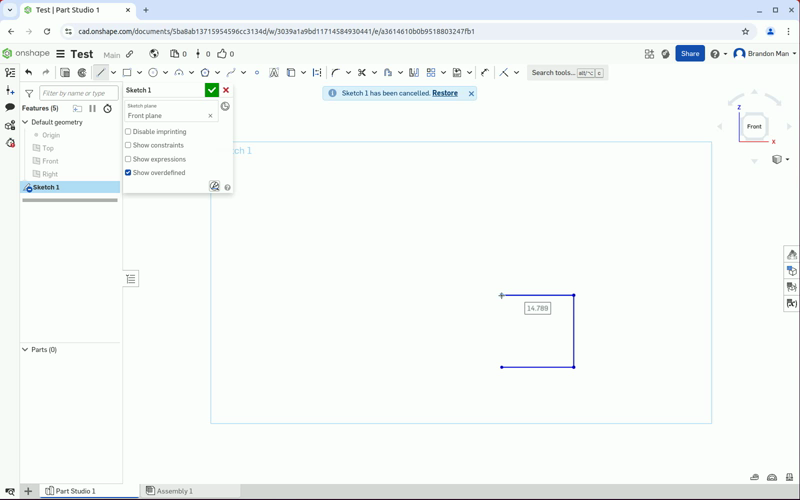
mouse_move(501, 367)
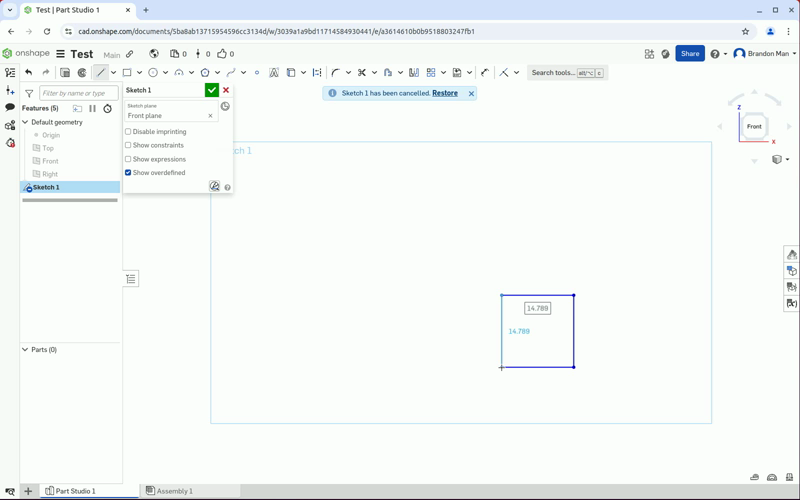
key_up(shift)
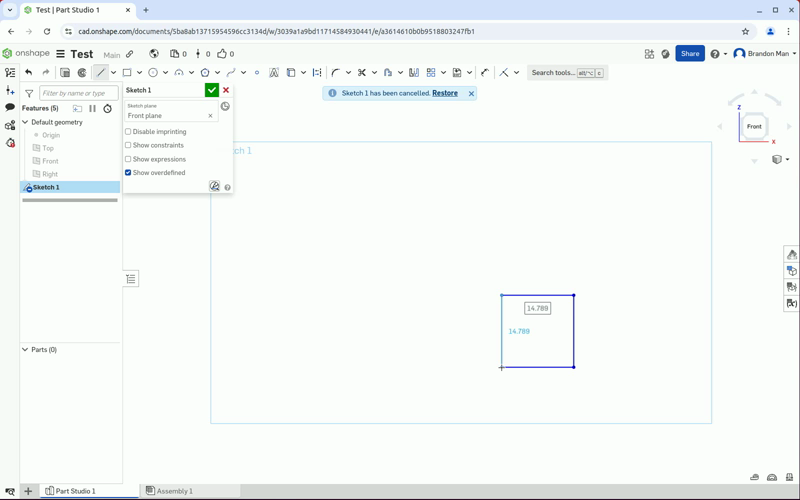
click(501, 367)
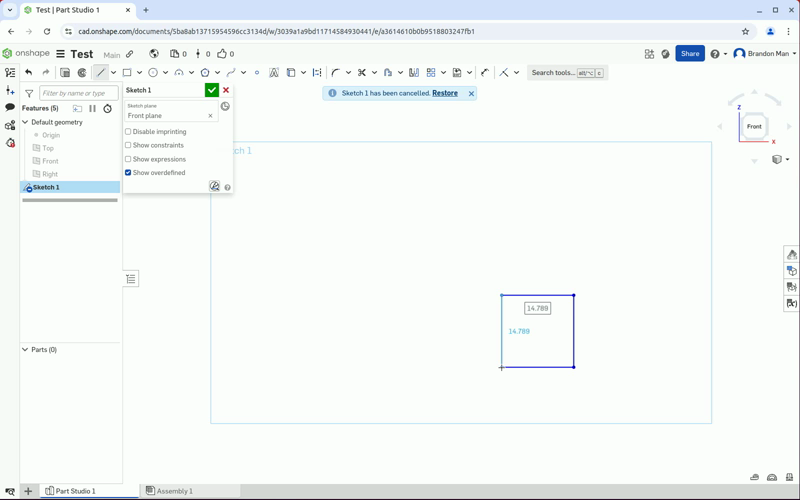
key(esc)
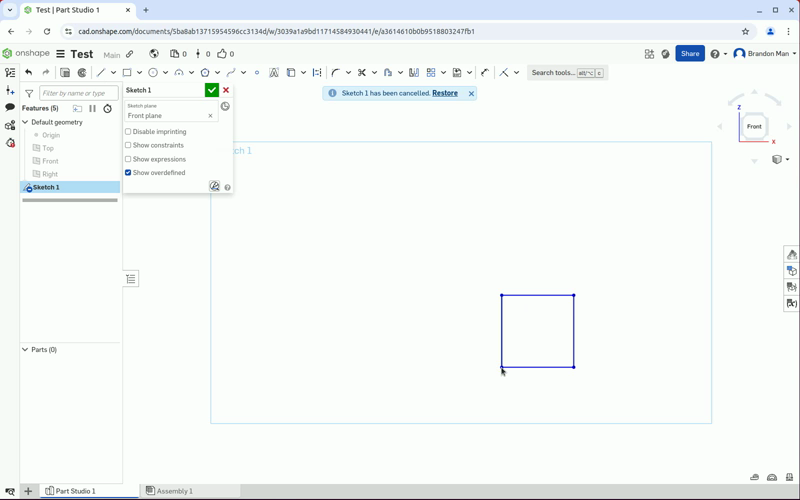
mouse_move(529, 355)
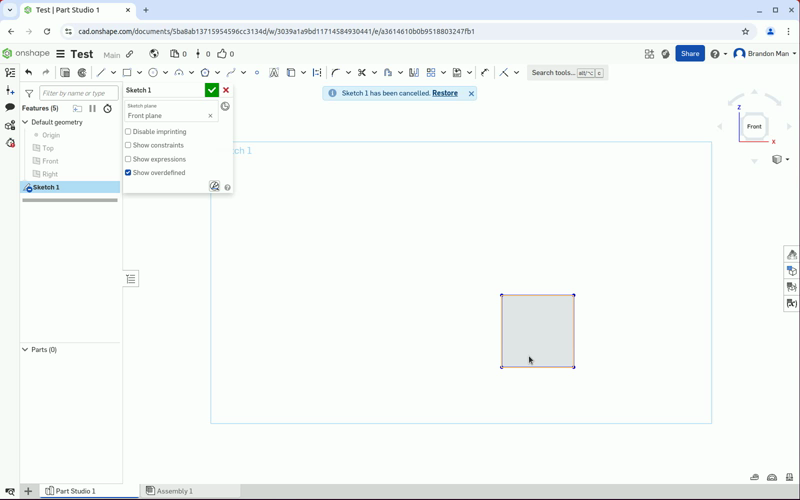
click(529, 355)
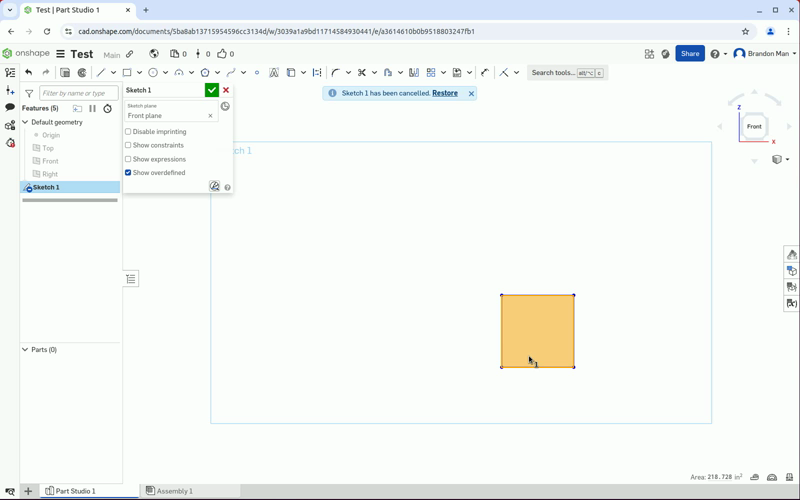
mouse_move(73, 352)
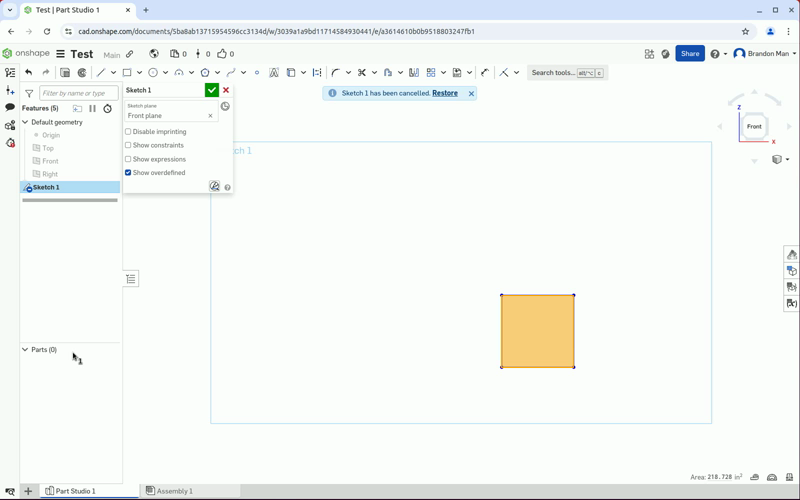
key(shift+y)
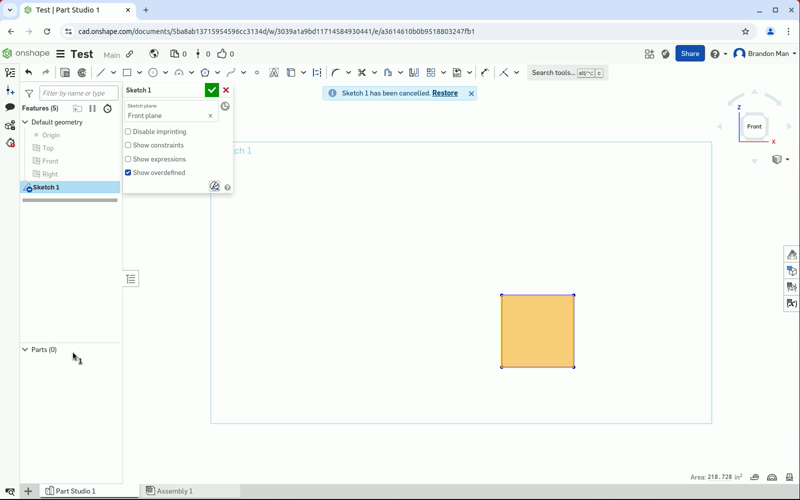
key(shift+e)
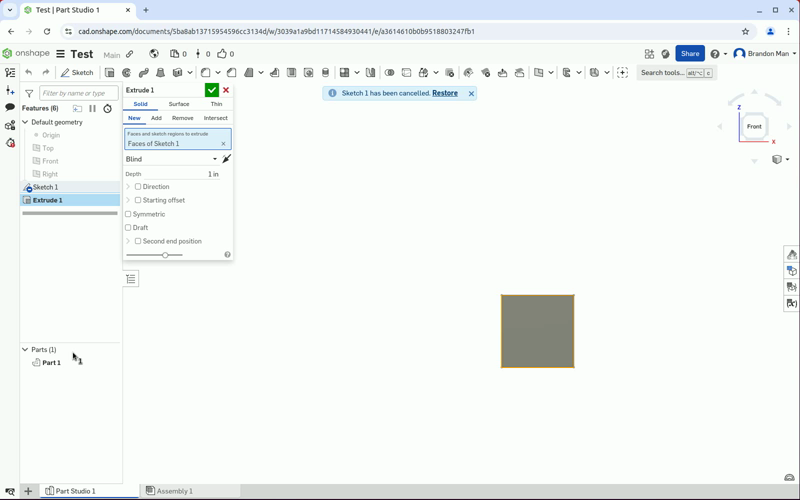
mouse_move(143, 106)
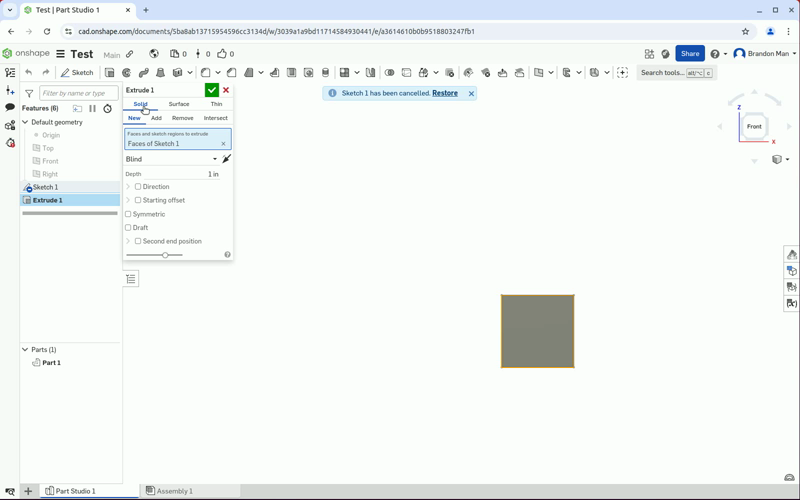
click(143, 106)
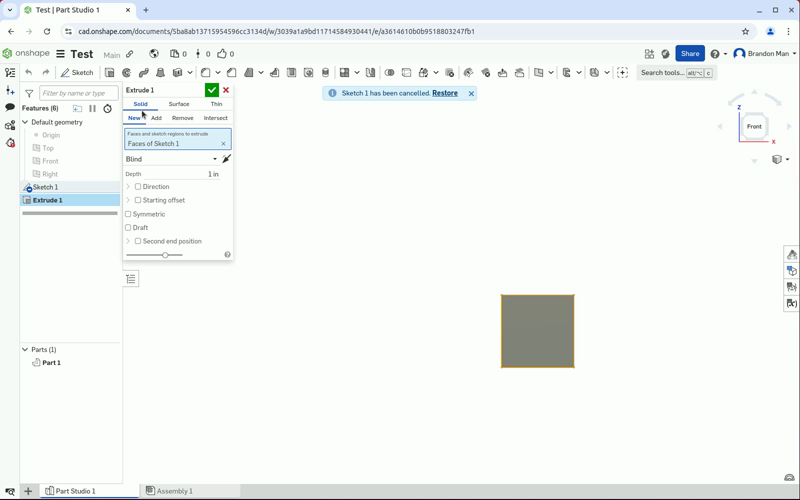
mouse_move(137, 120)
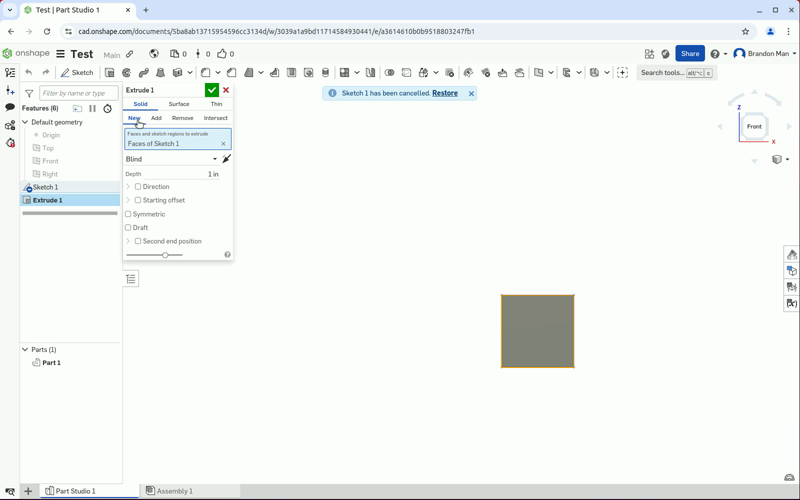
click(137, 120)
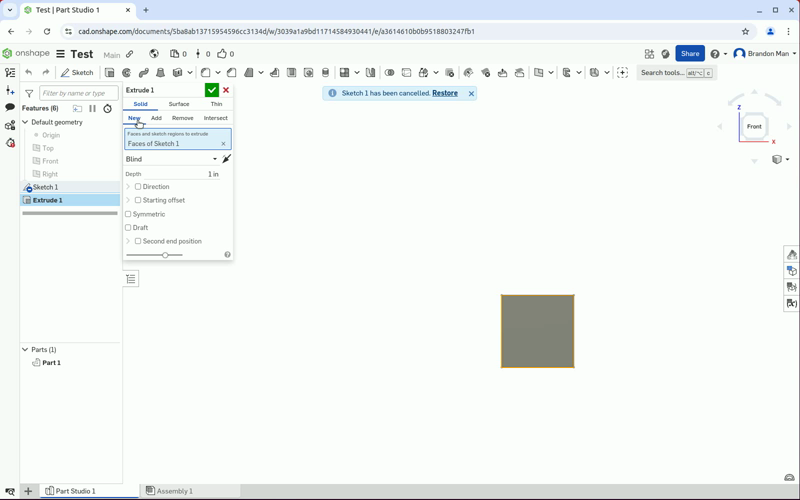
key(tab, 4)
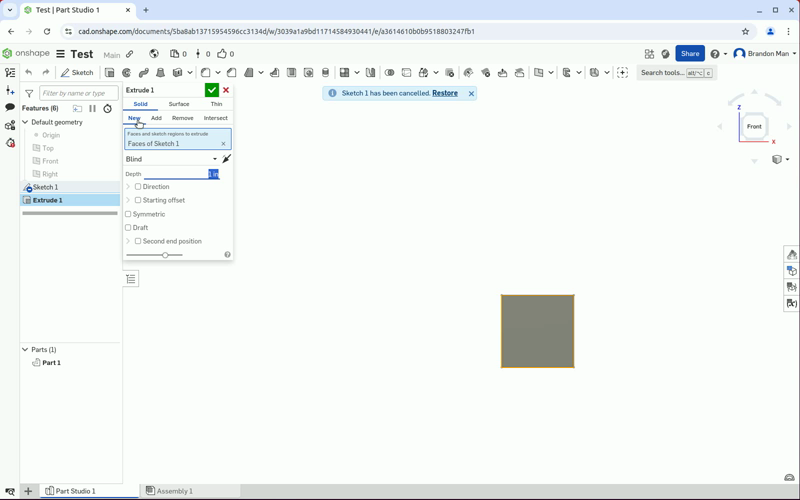
text(14.683)
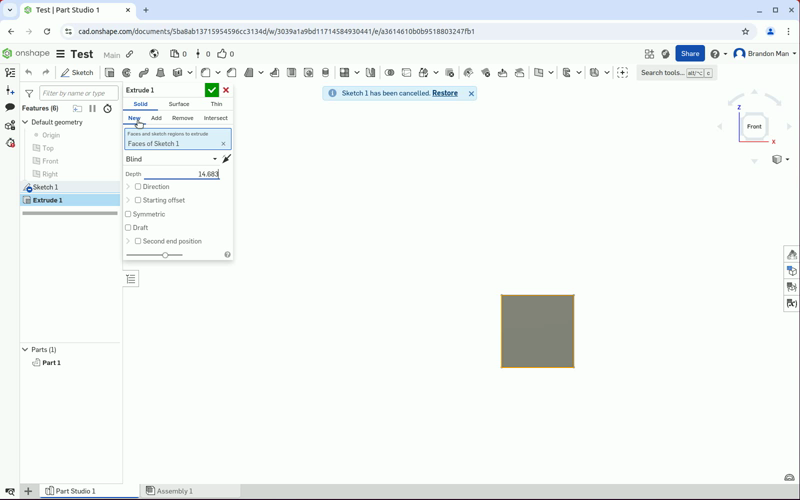
key(enter)
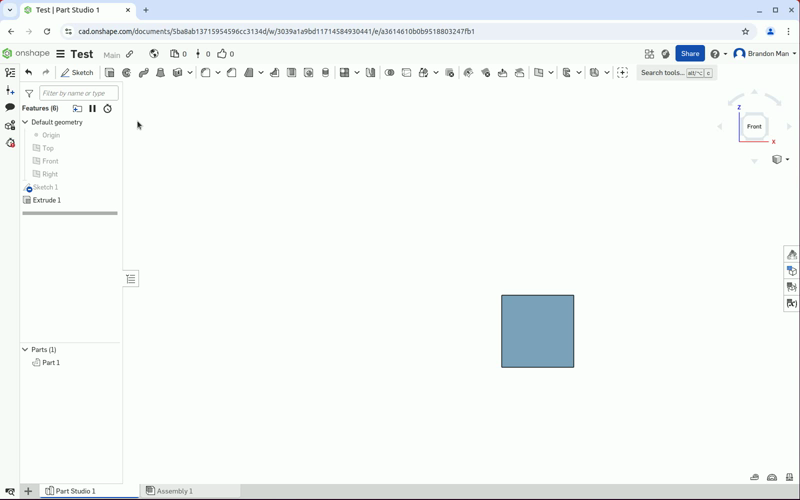
key(shift+h)
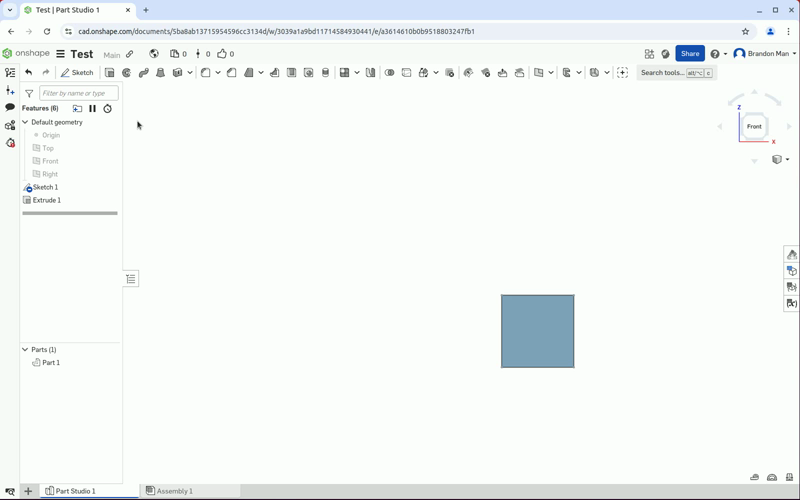
key(shift+h)
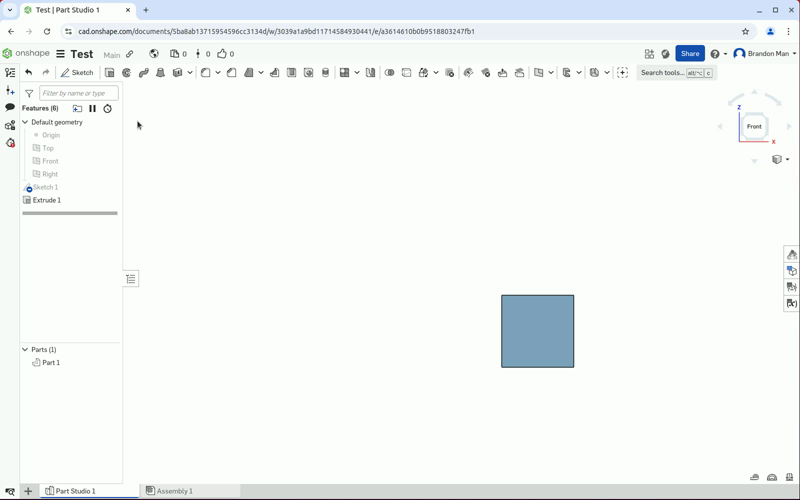
mouse_move(73, 189)
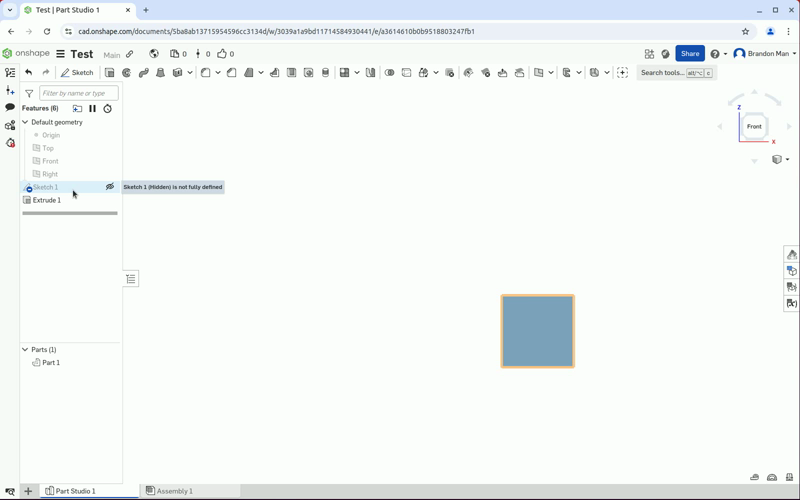
click(73, 189)
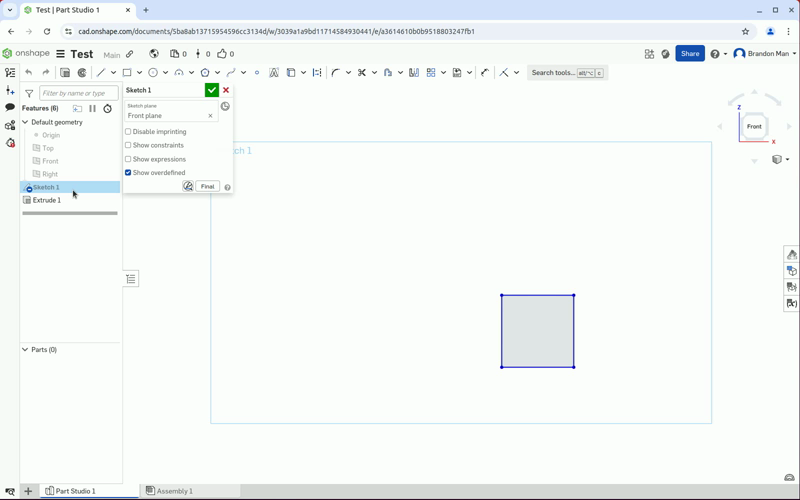
mouse_move(229, 92)
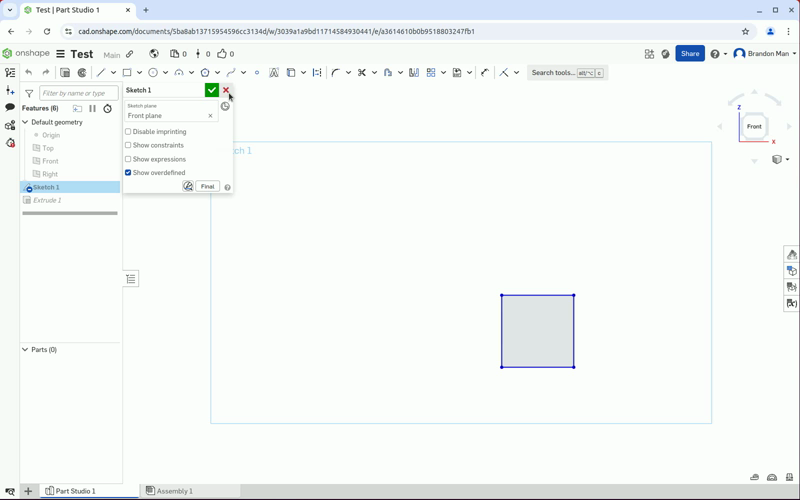
click(229, 92)
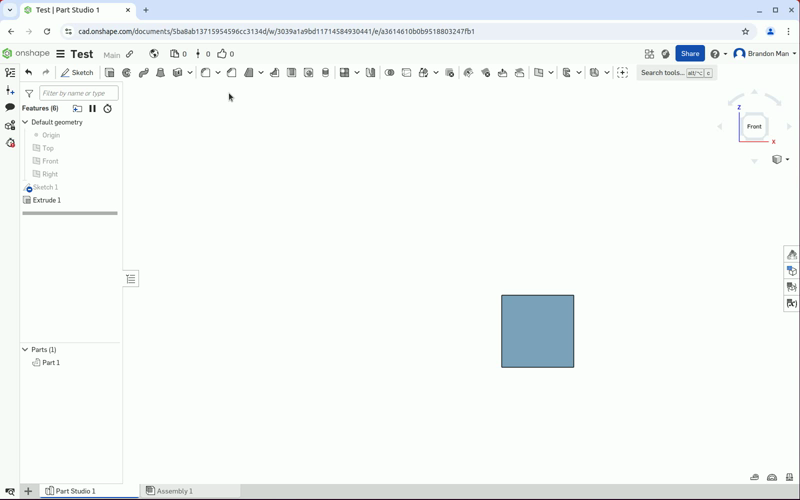
mouse_move(73, 352)
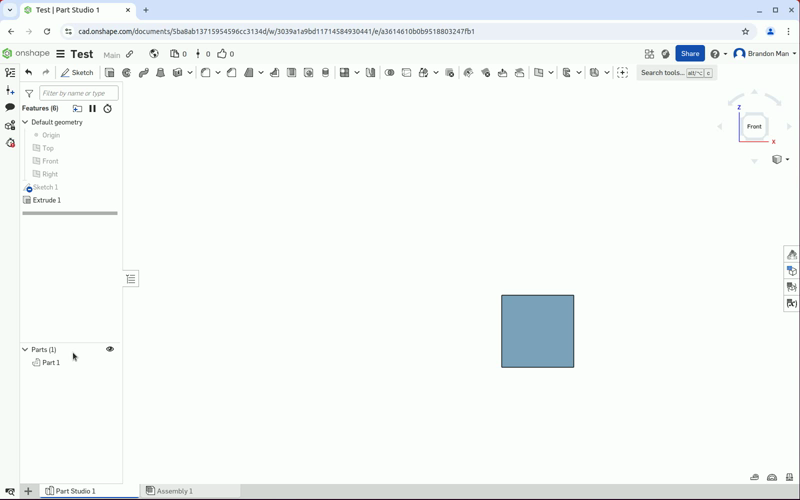
key(y)
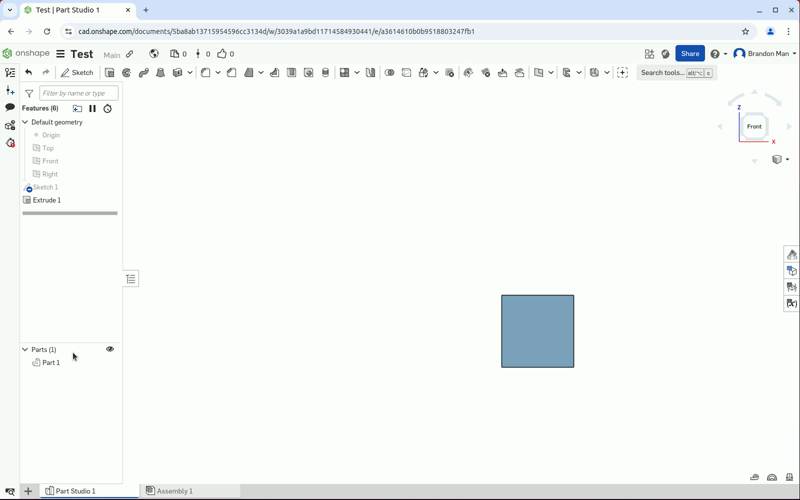
key(shift+p)
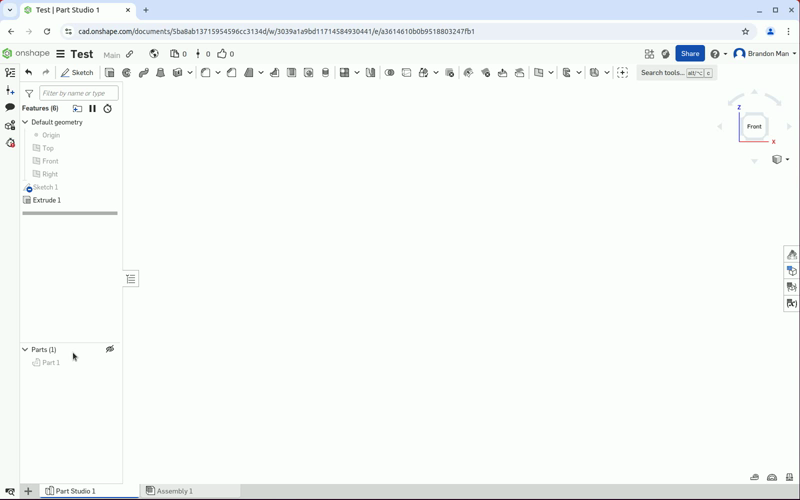
key(space)
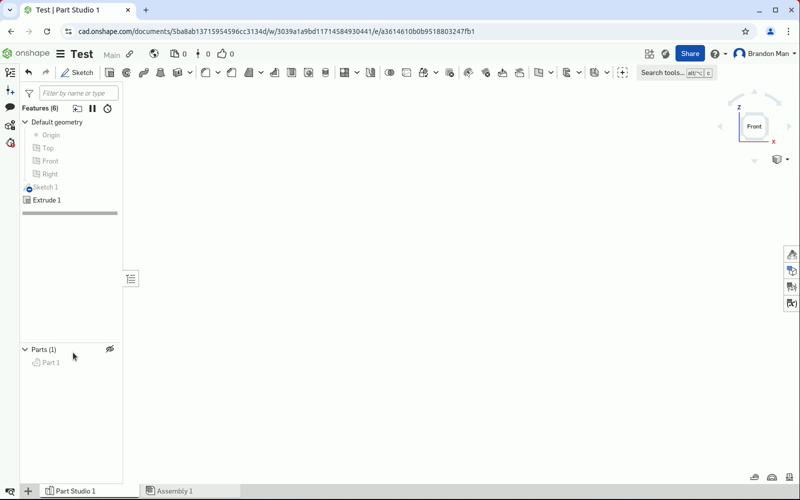
key_down(shift)
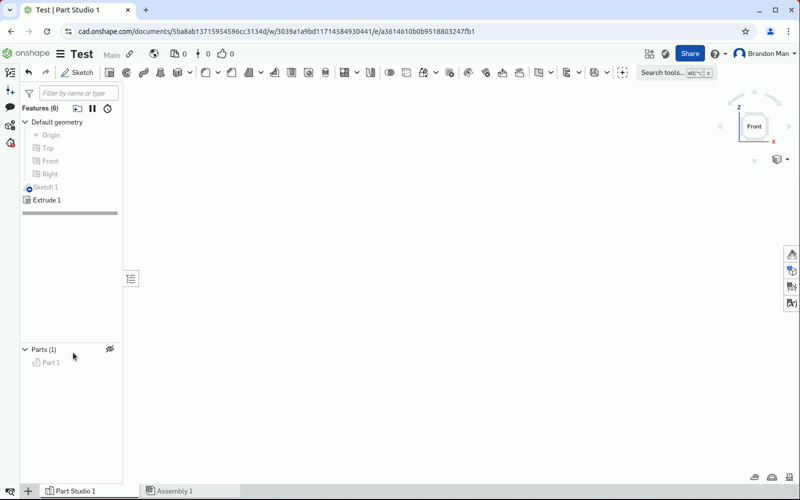
key(left)
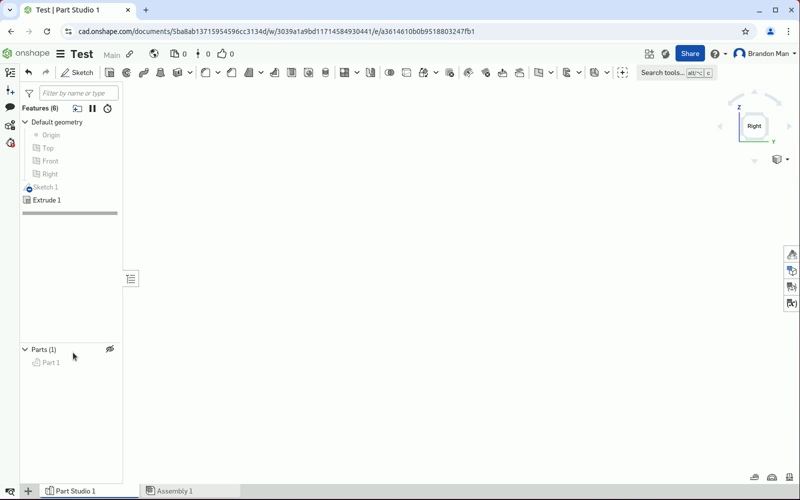
key_up(shift)
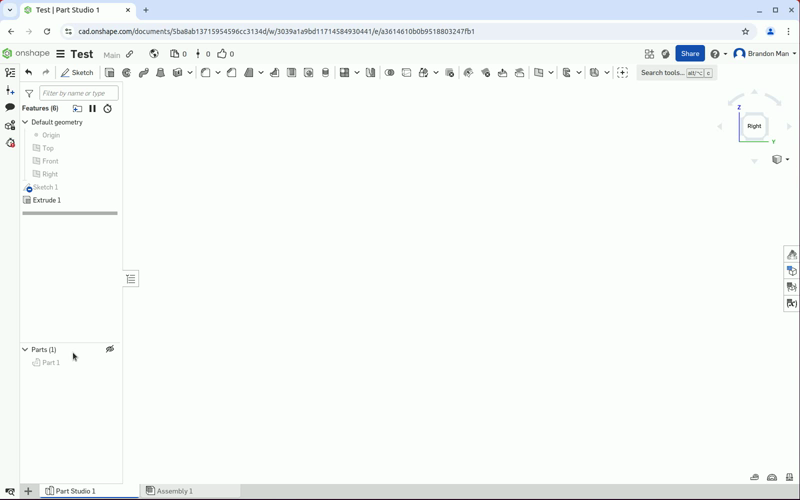
mouse_move(73, 352)
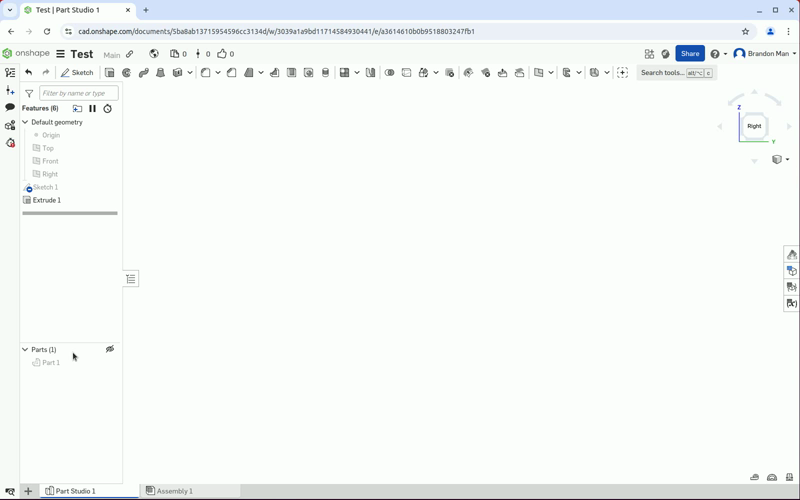
key(shift+y)
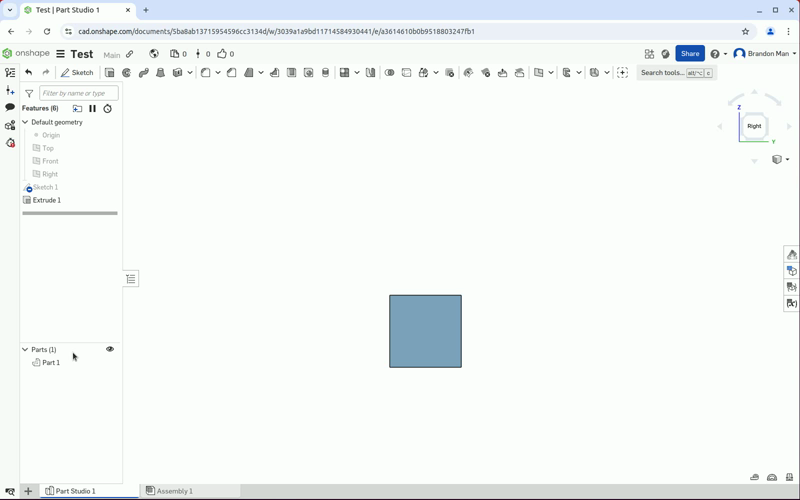
mouse_move(541, 75)
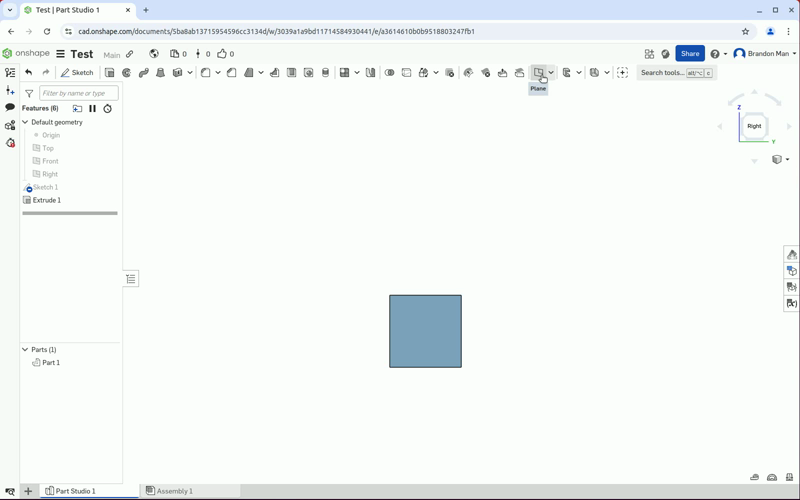
click(541, 75)
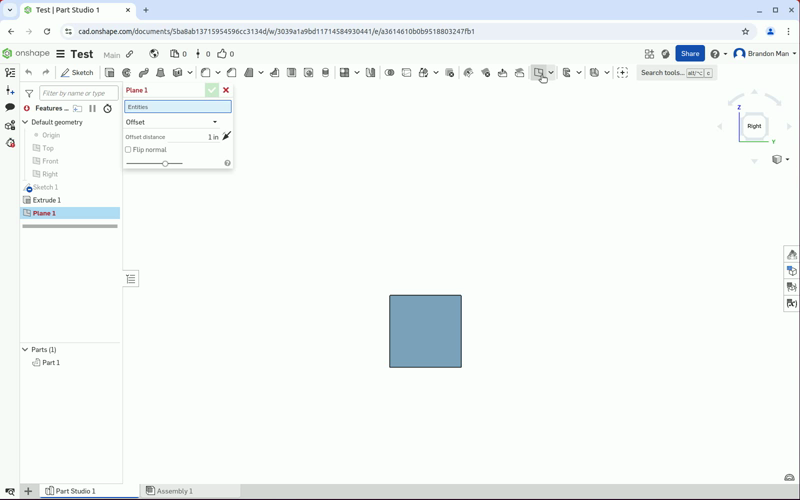
mouse_move(73, 176)
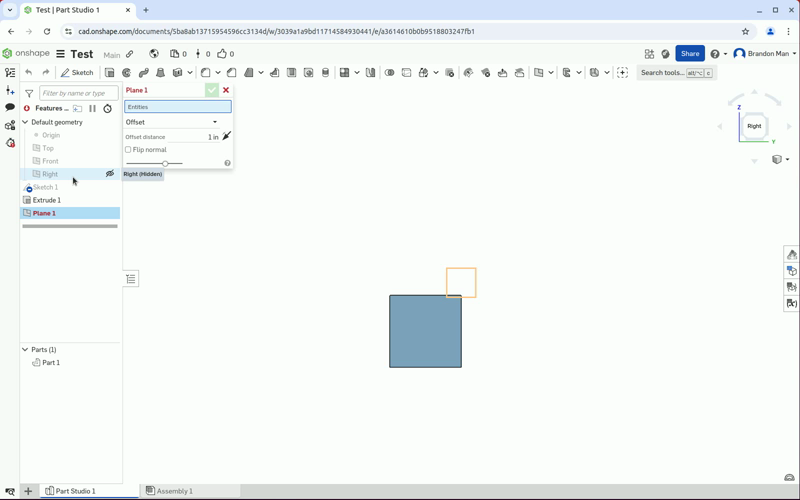
click(73, 176)
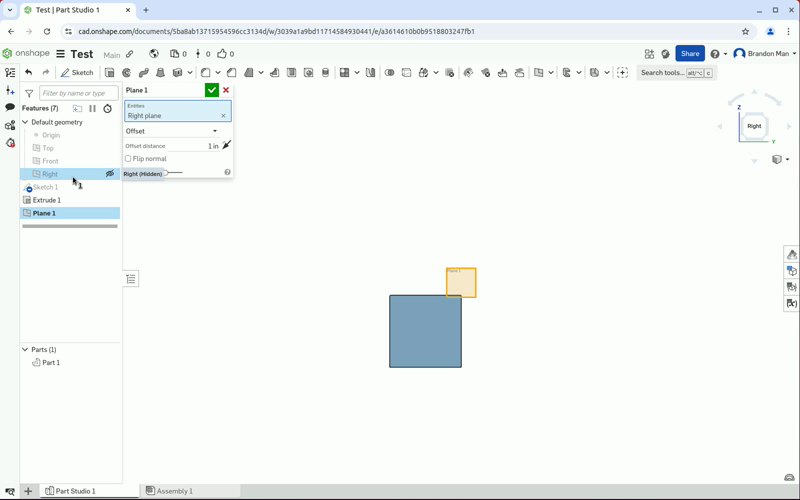
key(tab, 2)
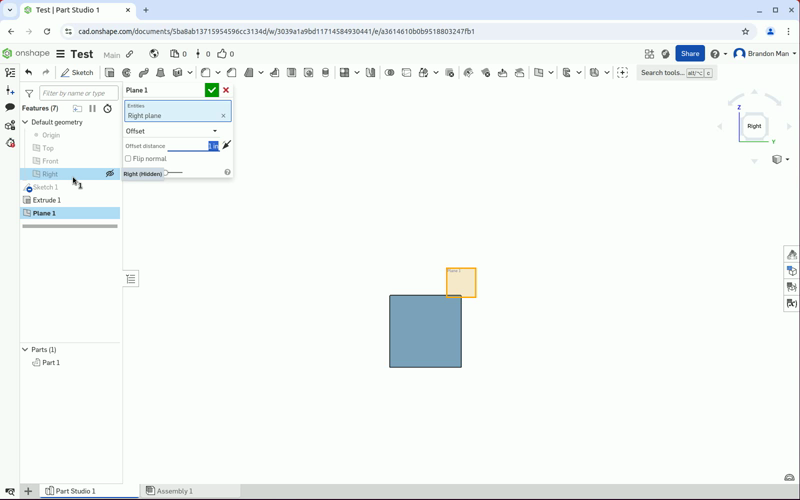
text(8.411)
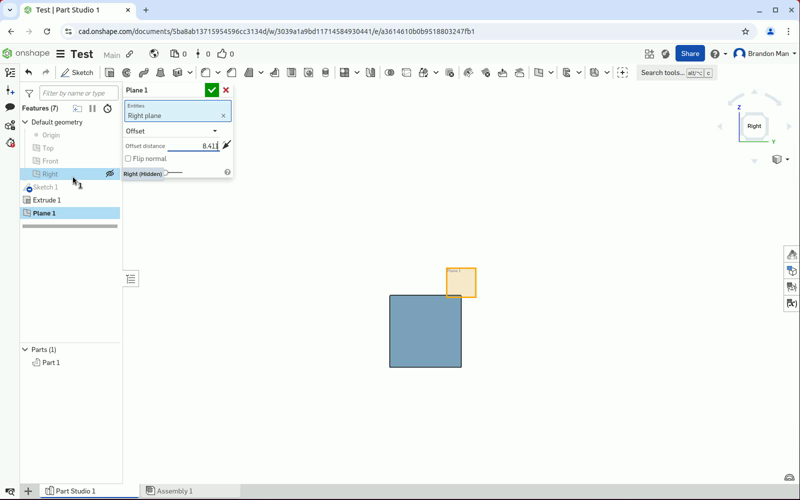
key(enter, 2)
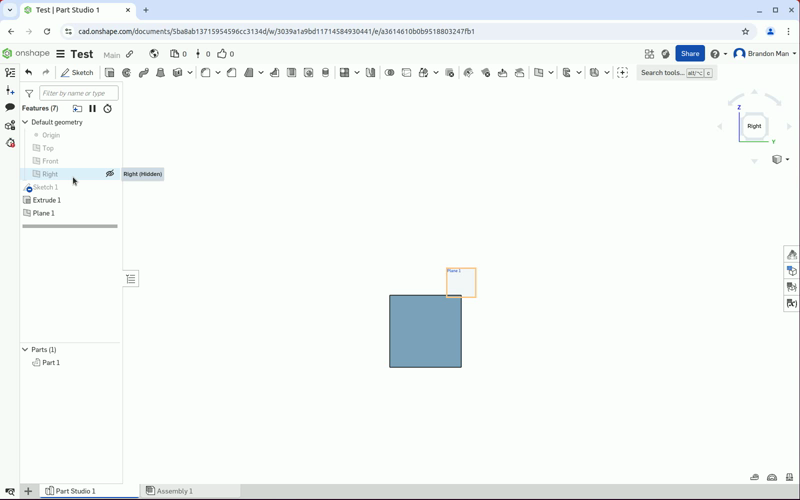
key(shift+s)
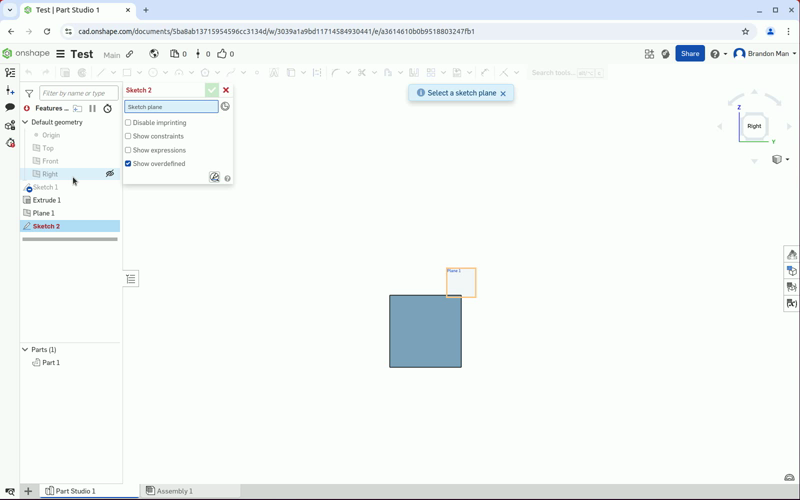
mouse_move(73, 215)
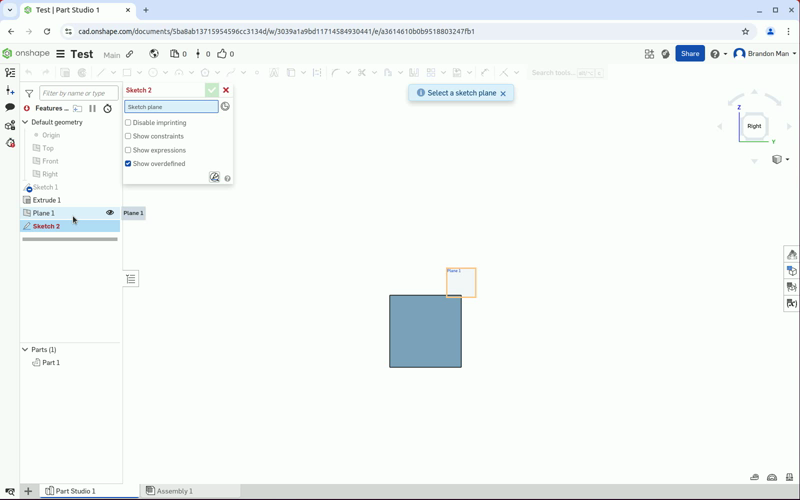
click(73, 215)
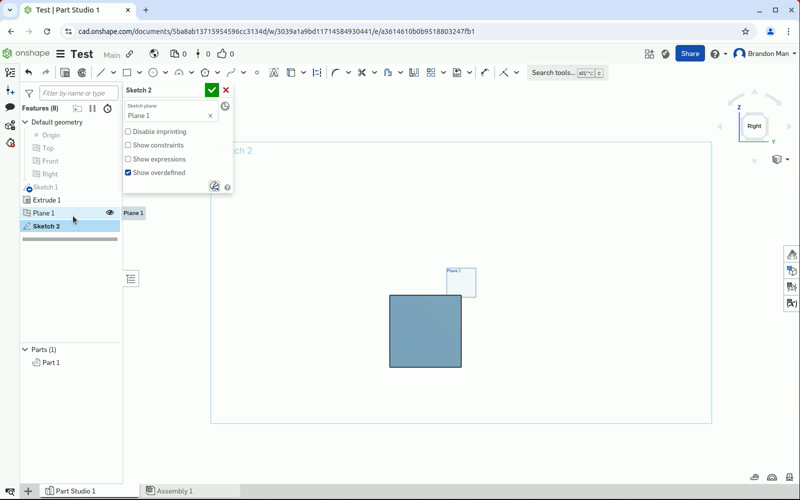
mouse_move(73, 352)
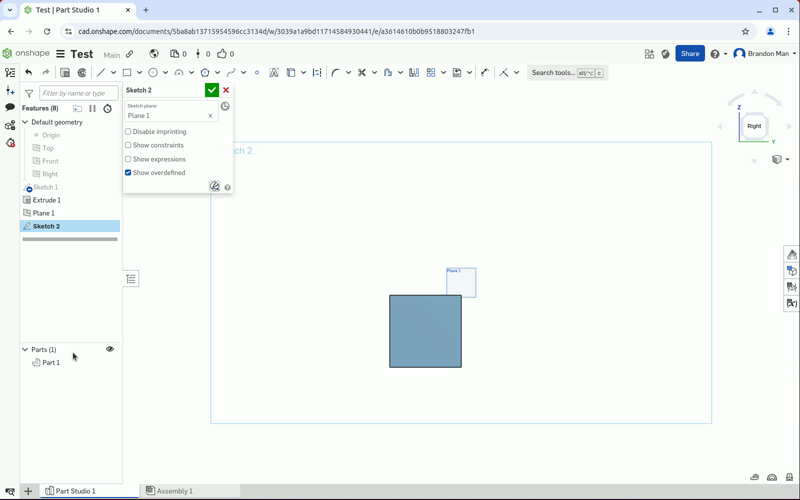
key(y)
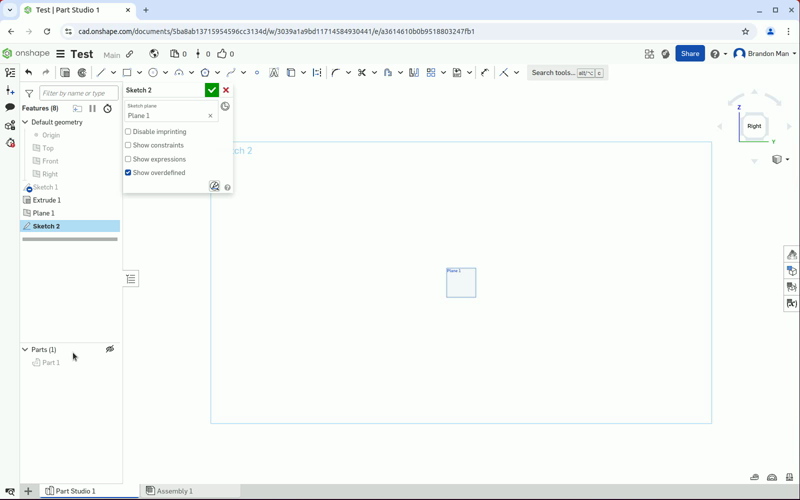
key(l)
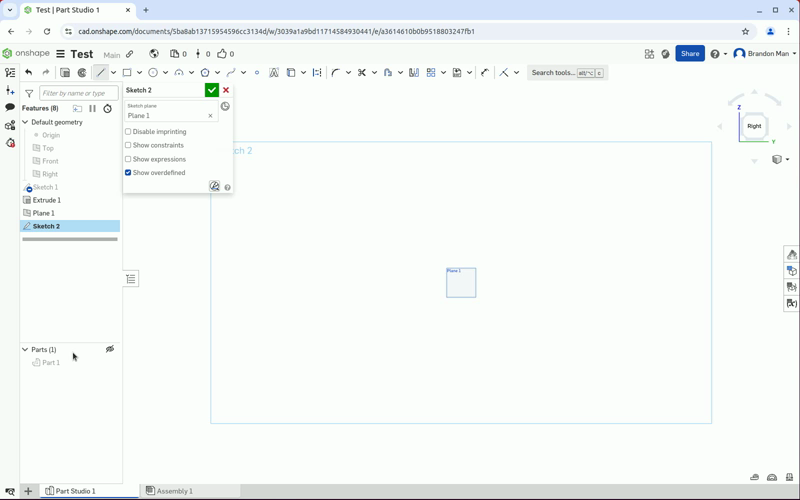
key_down(shift)
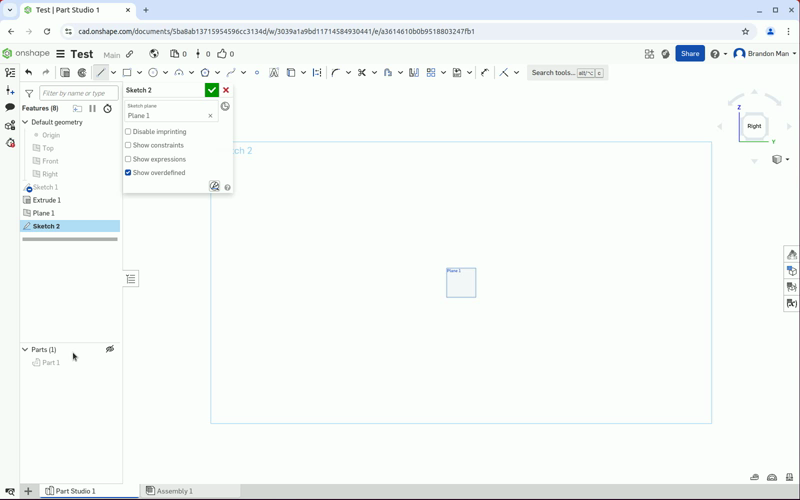
mouse_move(413, 367)
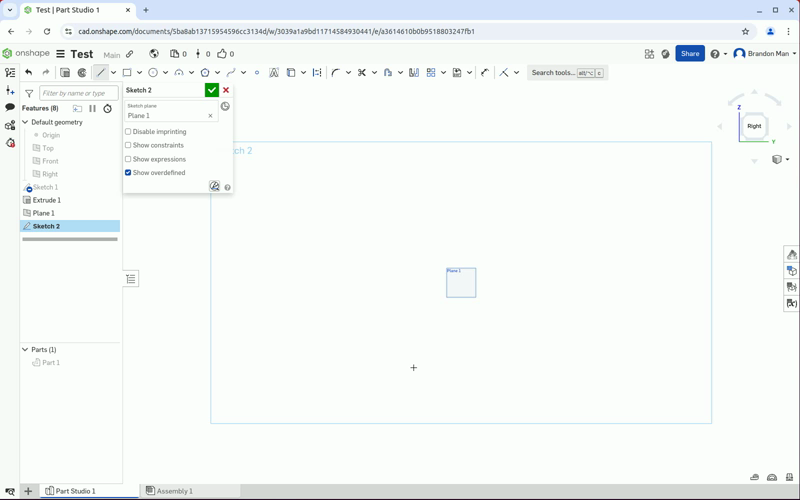
click(413, 367)
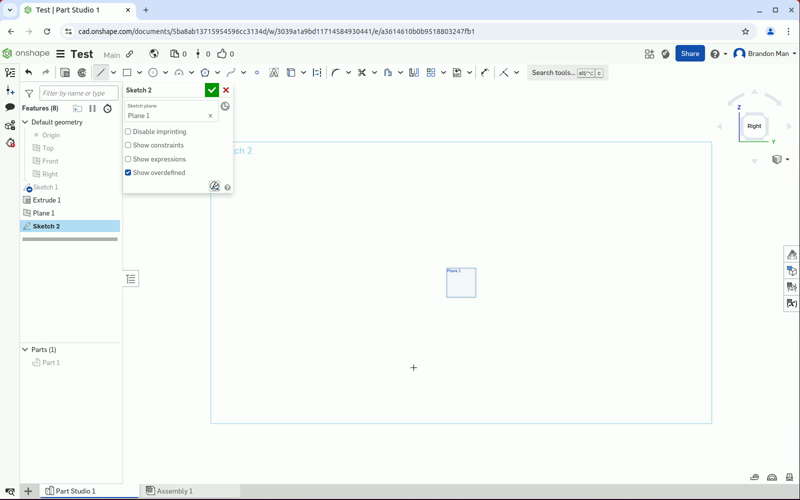
key_up(shift)
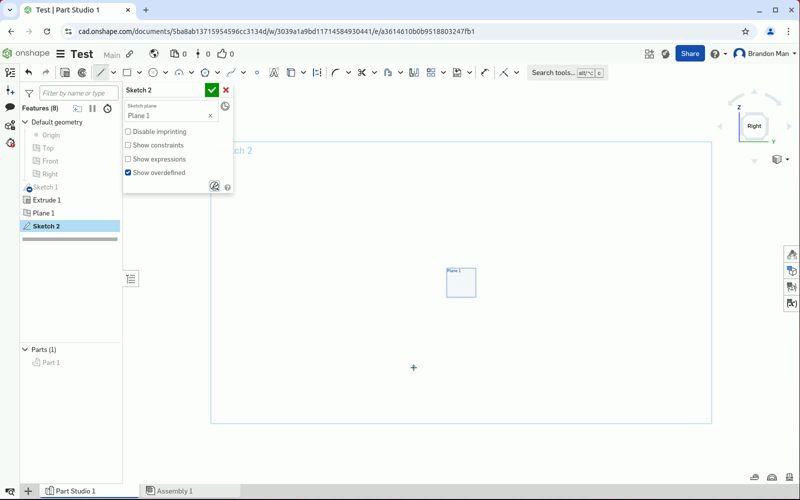
key_down(shift)
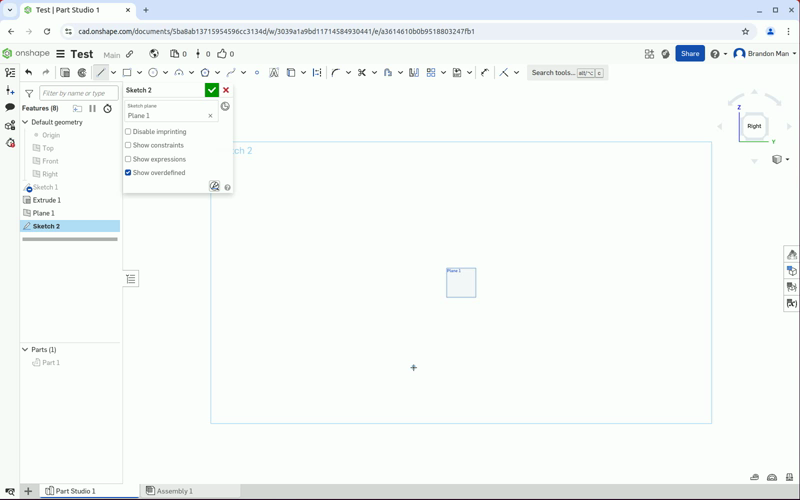
mouse_move(444, 367)
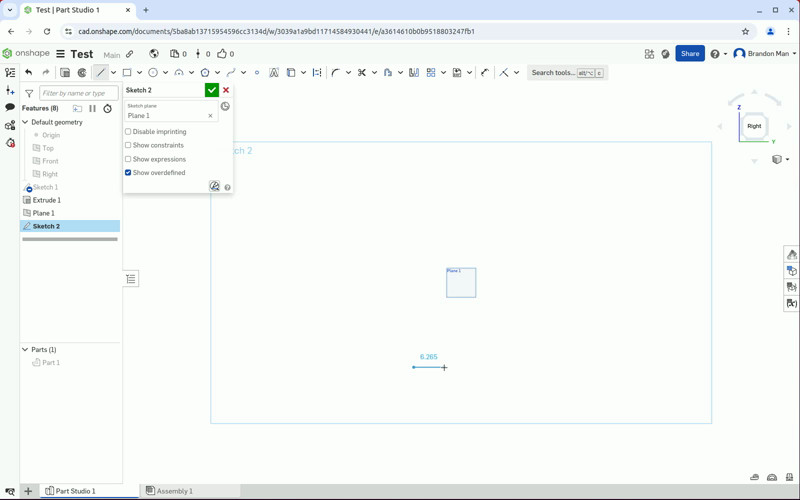
mouse_move(461, 367)
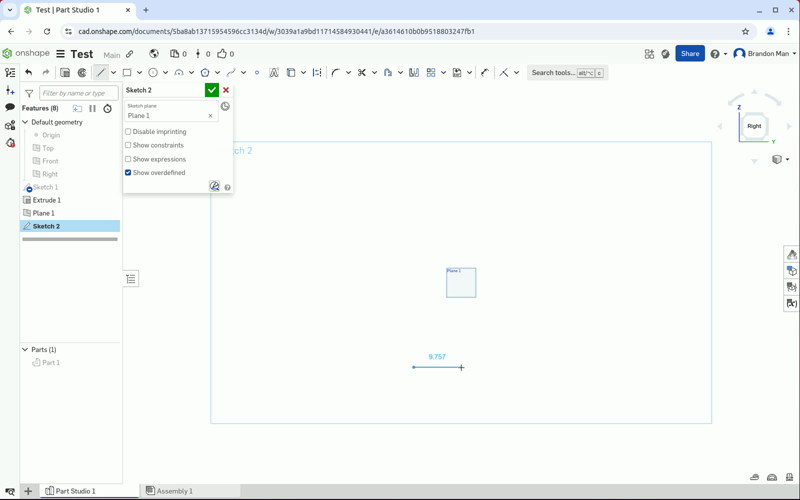
click(461, 367)
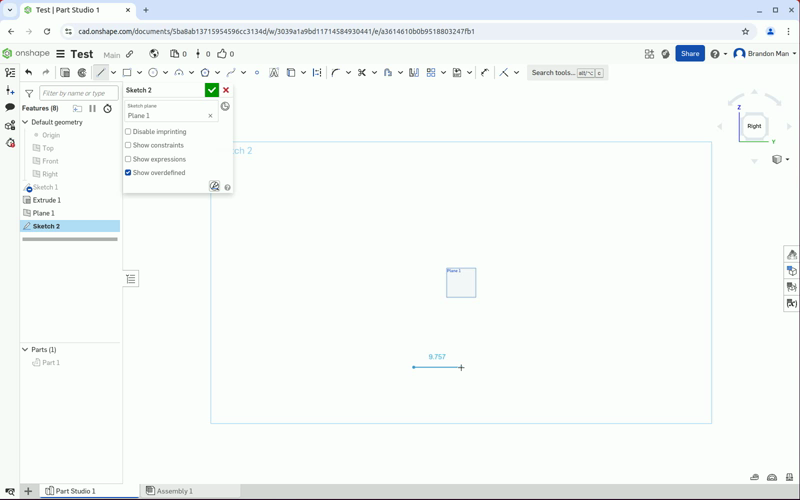
key_up(shift)
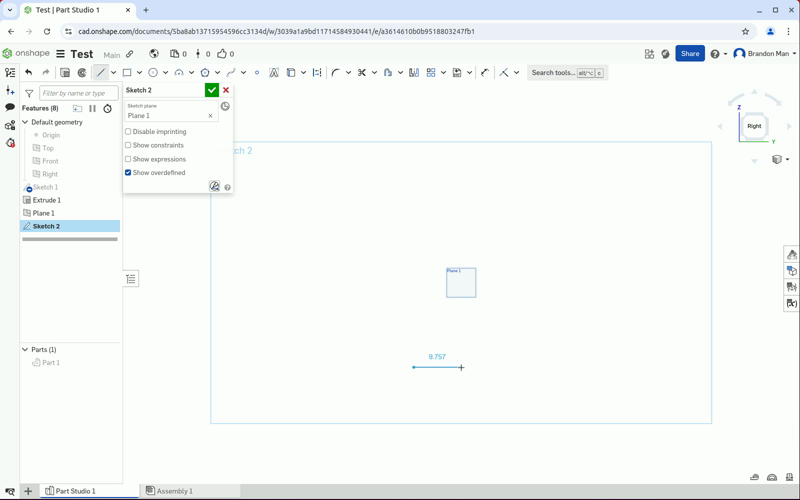
key_down(shift)
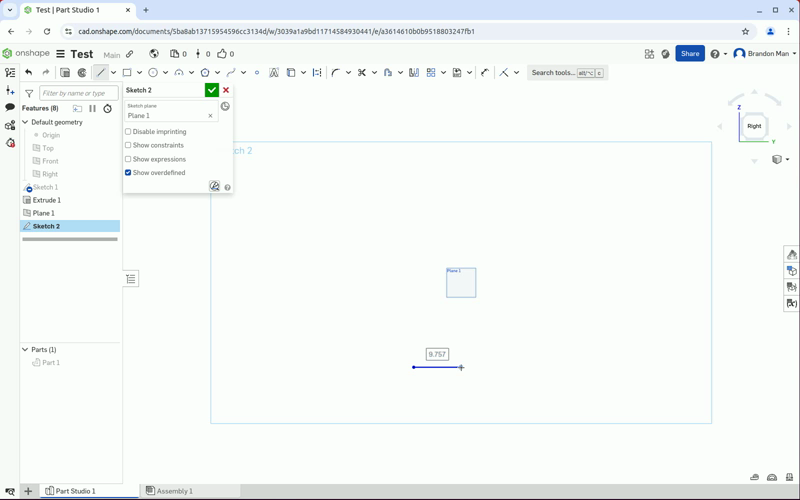
mouse_move(491, 367)
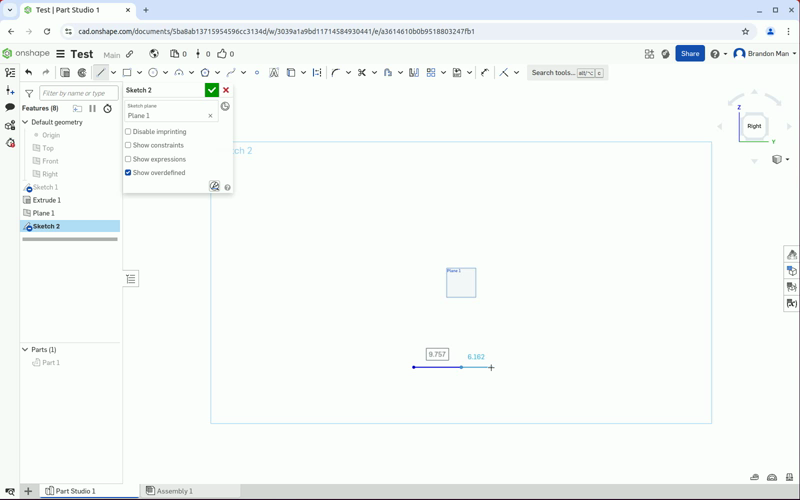
mouse_move(461, 319)
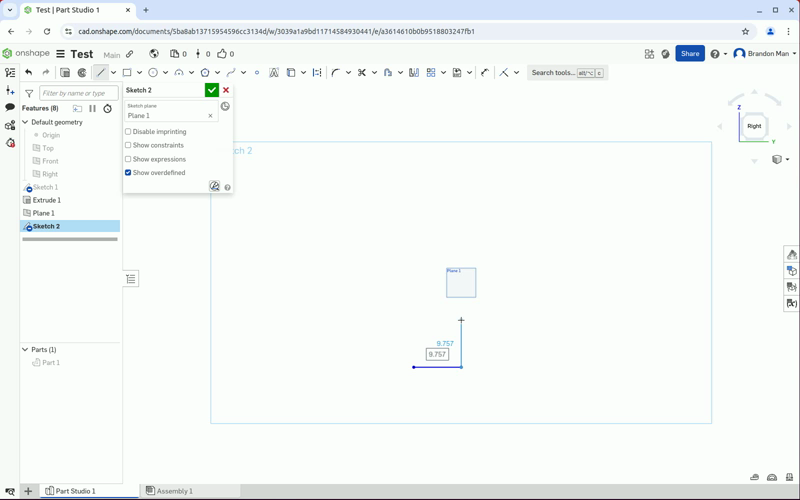
click(461, 319)
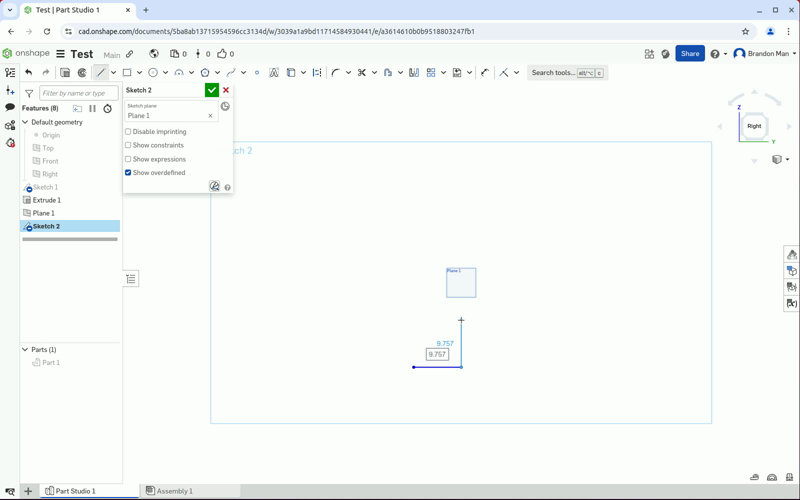
key_up(shift)
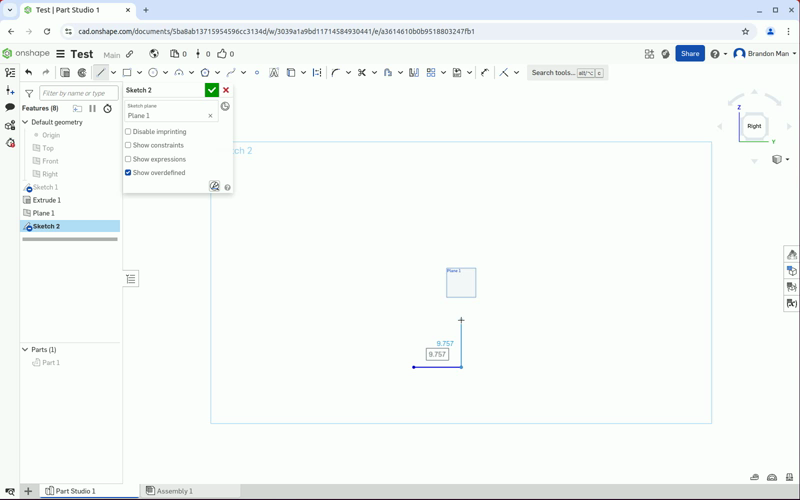
key_down(shift)
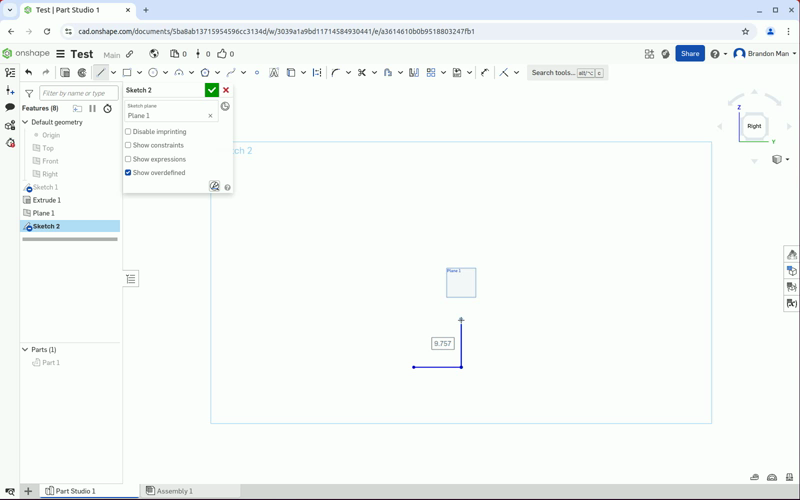
mouse_move(413, 367)
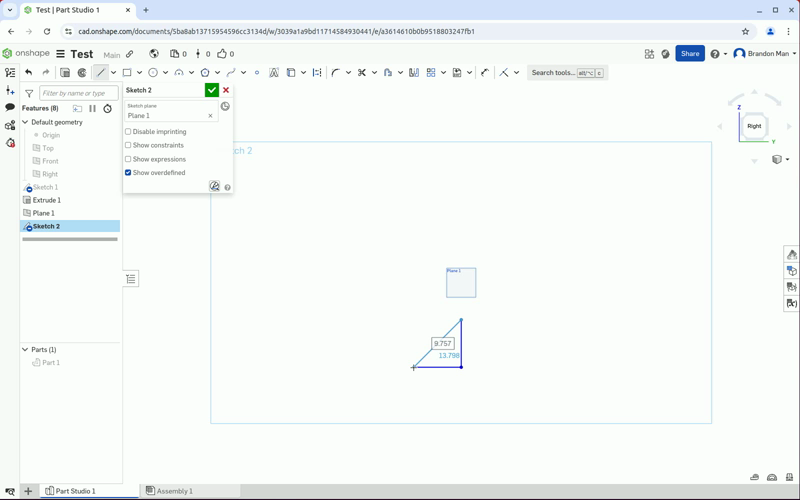
key_up(shift)
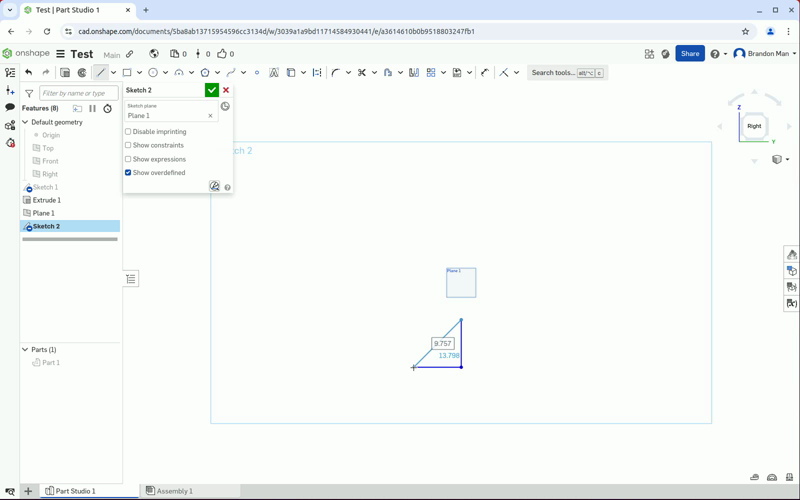
click(413, 367)
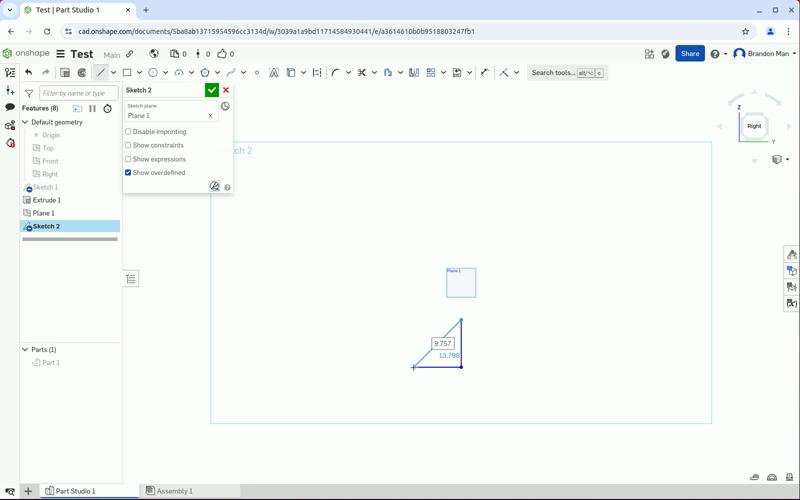
key(esc)
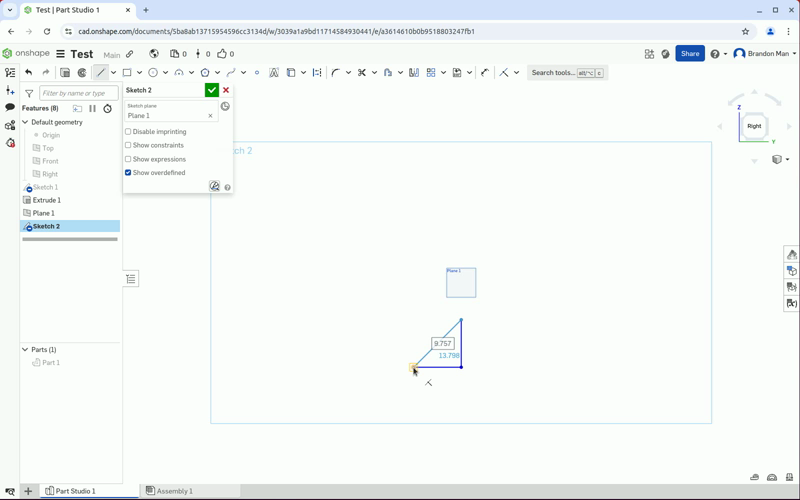
mouse_move(460, 345)
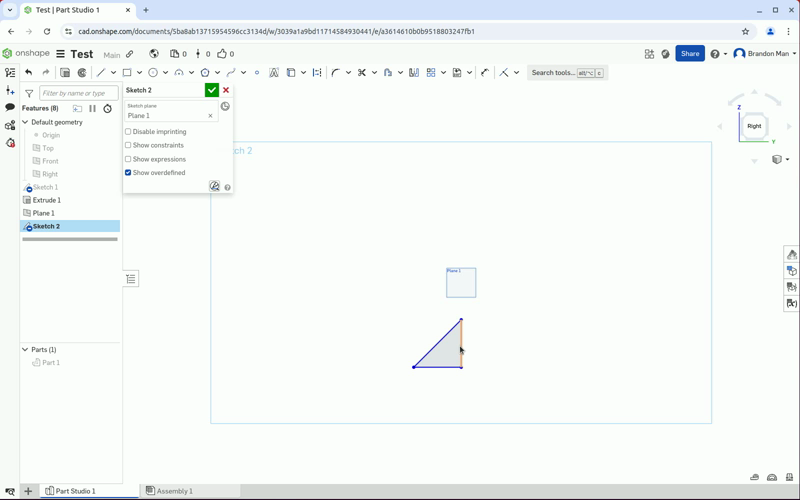
scroll(6)
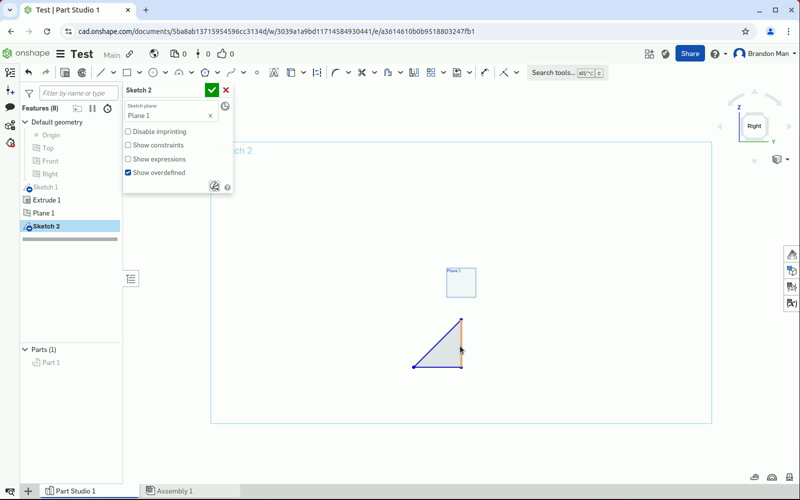
scroll(6)
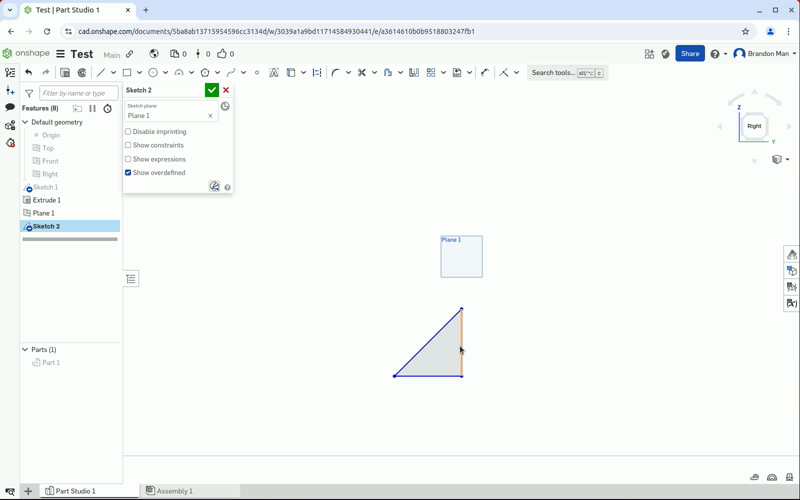
scroll(6)
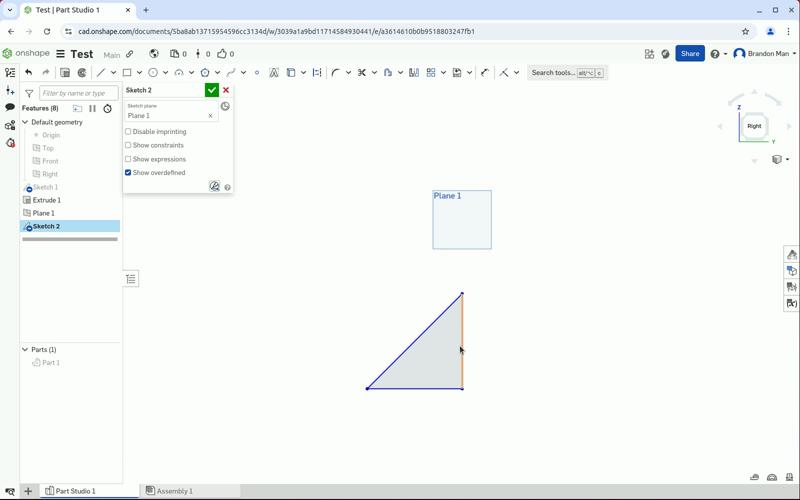
scroll(6)
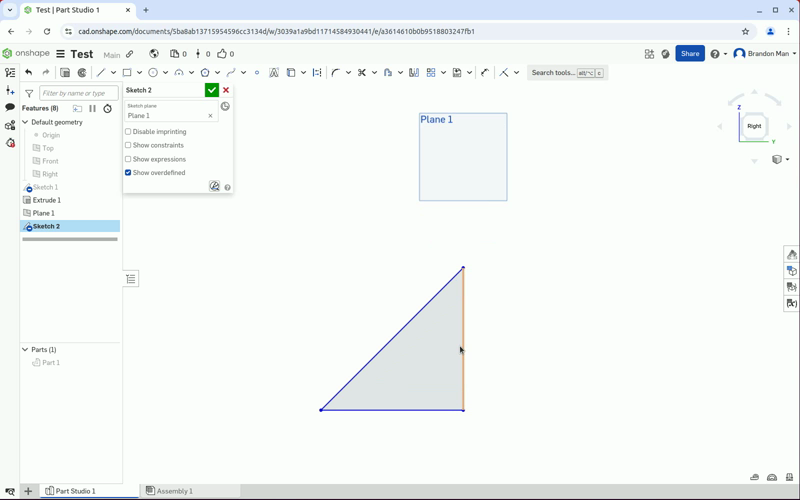
scroll(6)
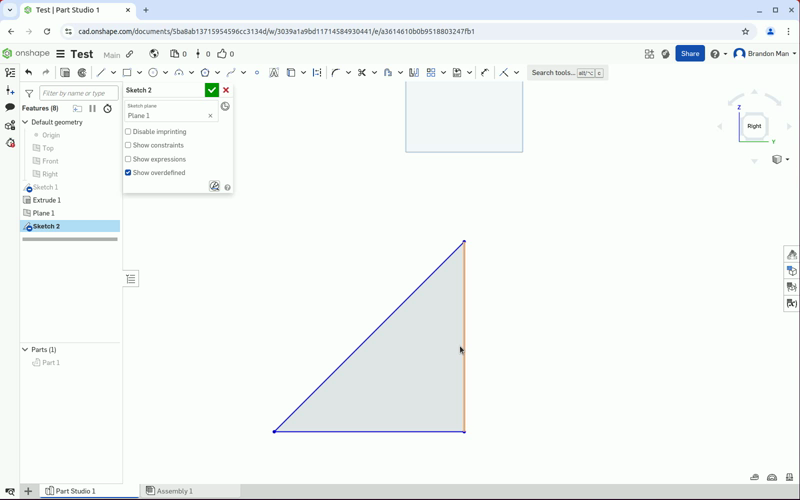
scroll(6)
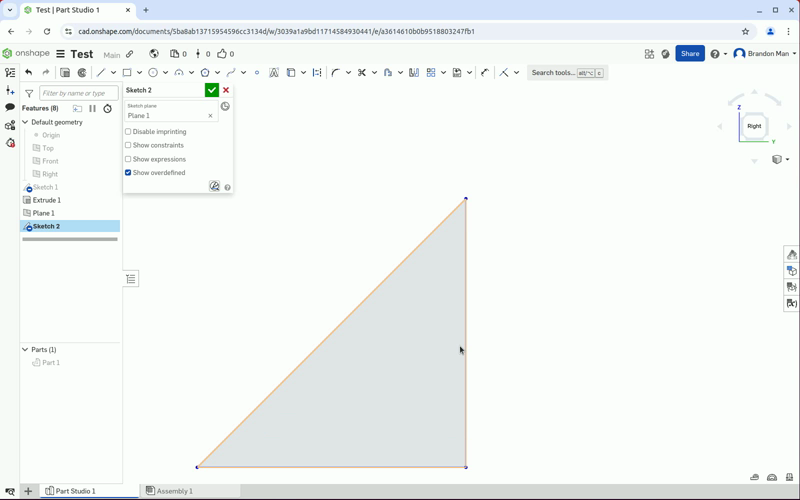
scroll(6)
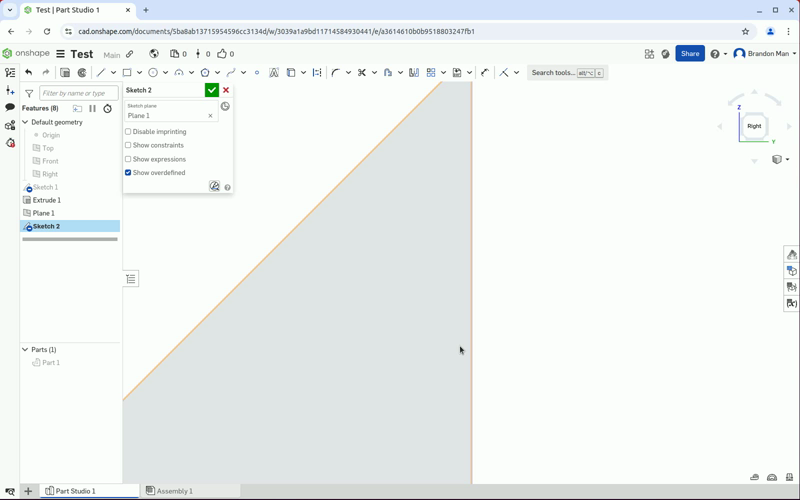
click(460, 345)
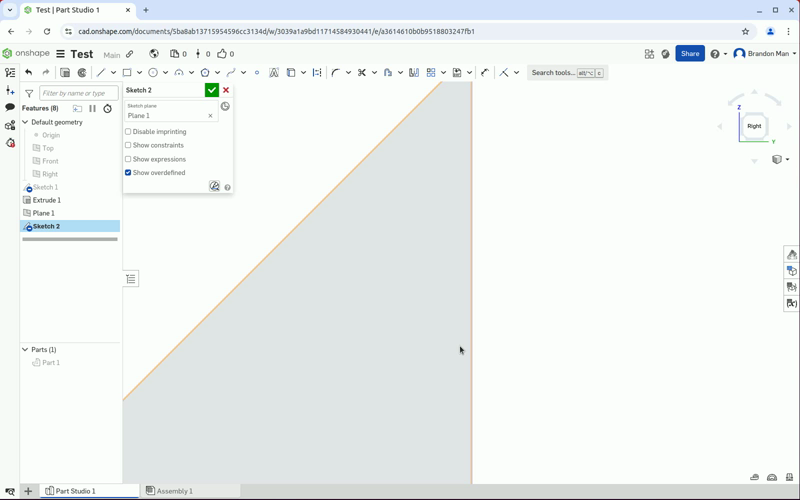
scroll(-6)
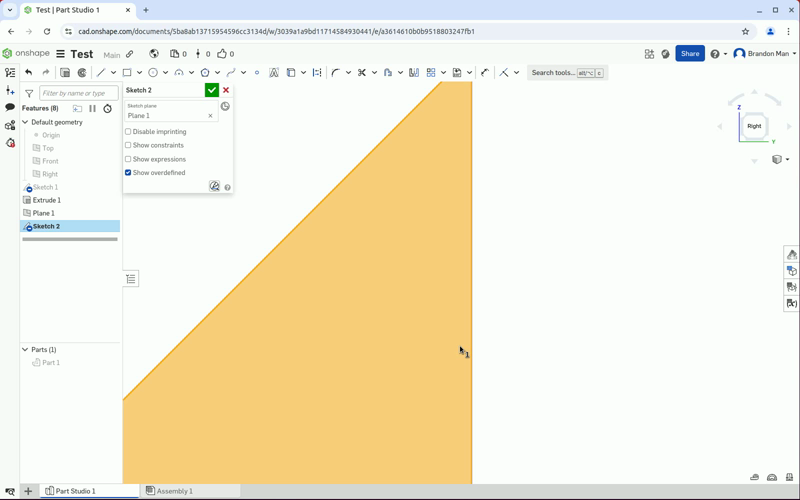
scroll(-6)
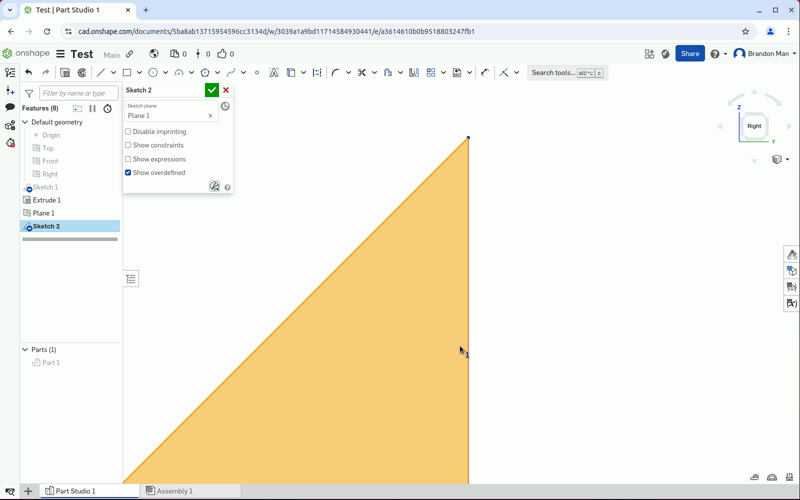
scroll(-6)
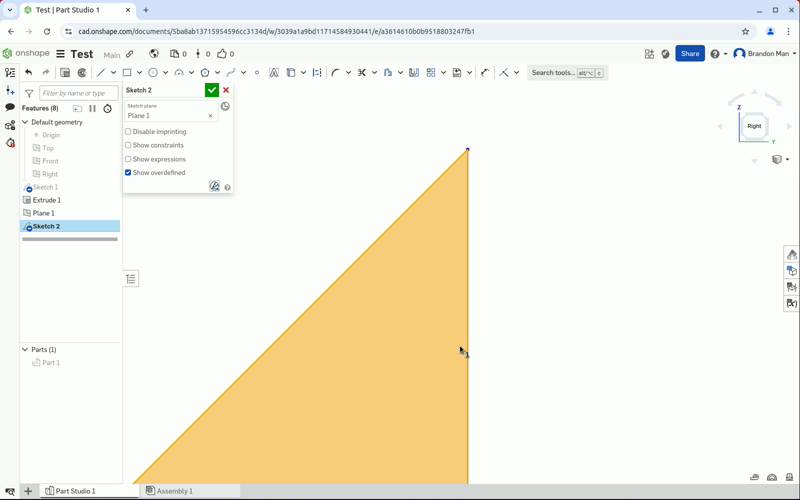
scroll(-6)
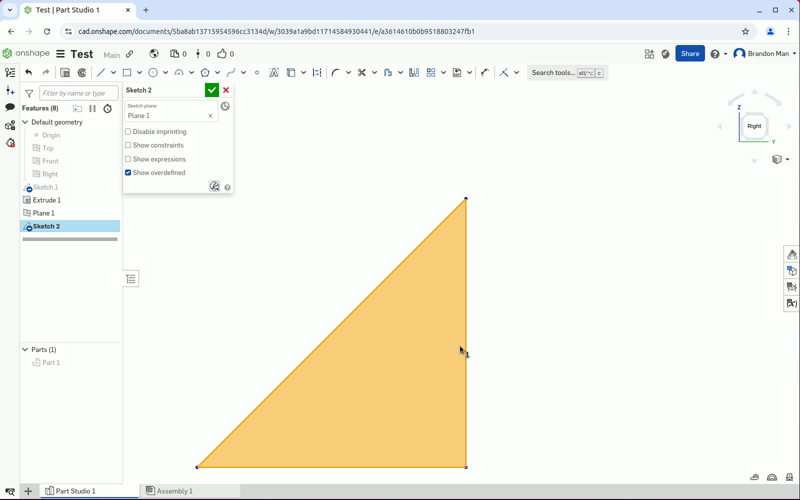
scroll(-6)
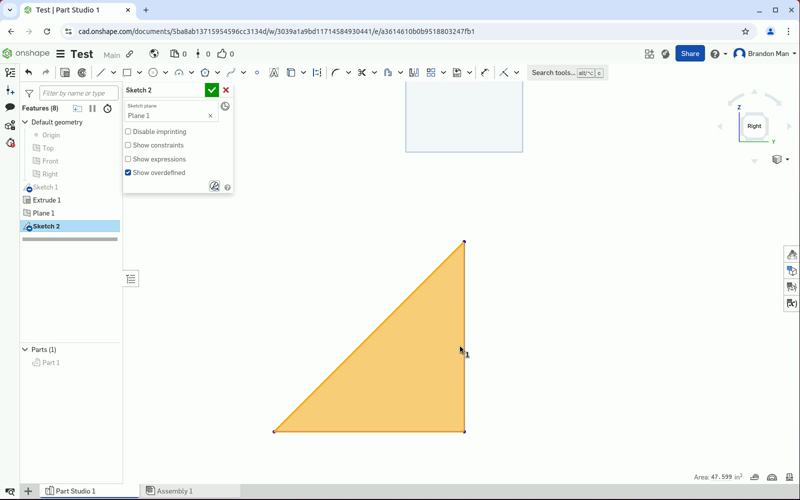
scroll(-6)
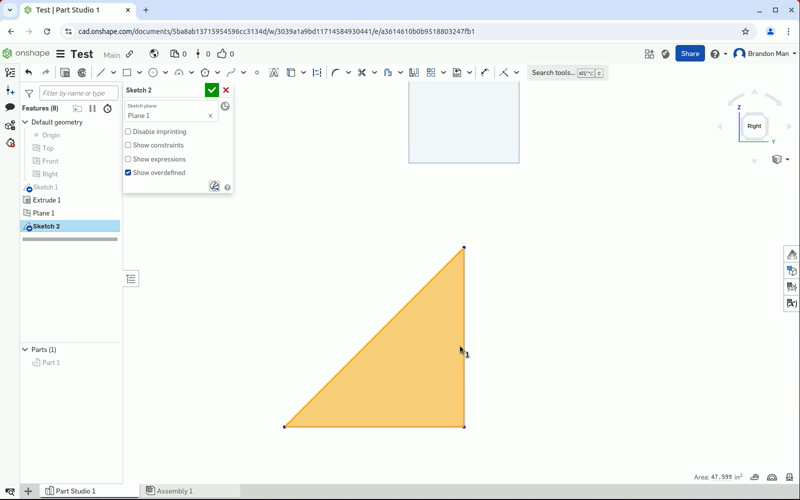
scroll(-6)
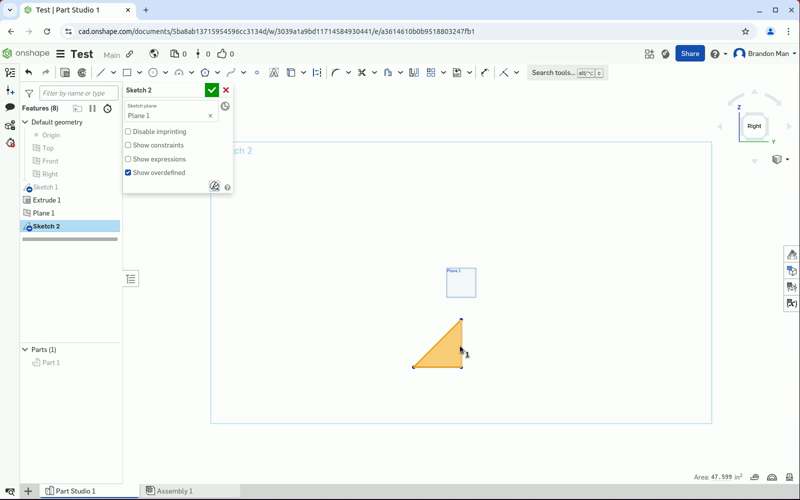
mouse_move(73, 352)
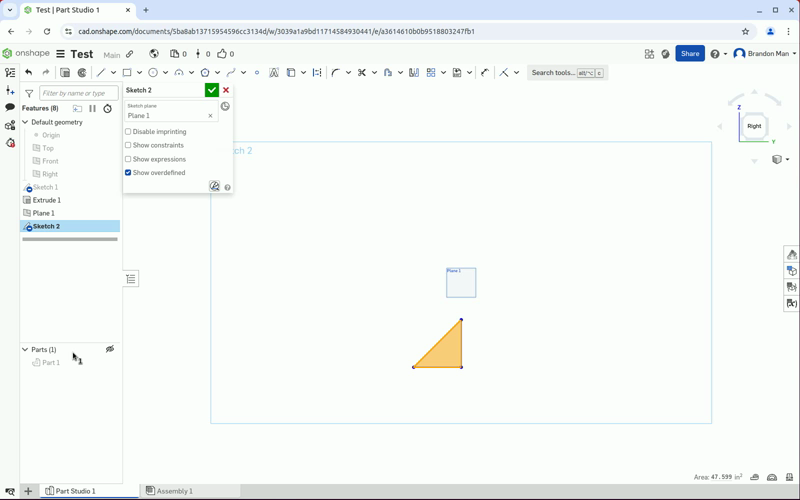
key(shift+y)
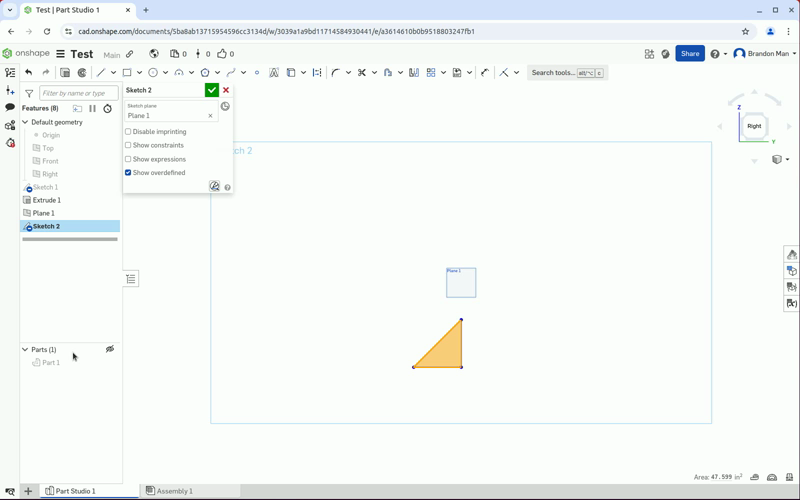
key(shift+e)
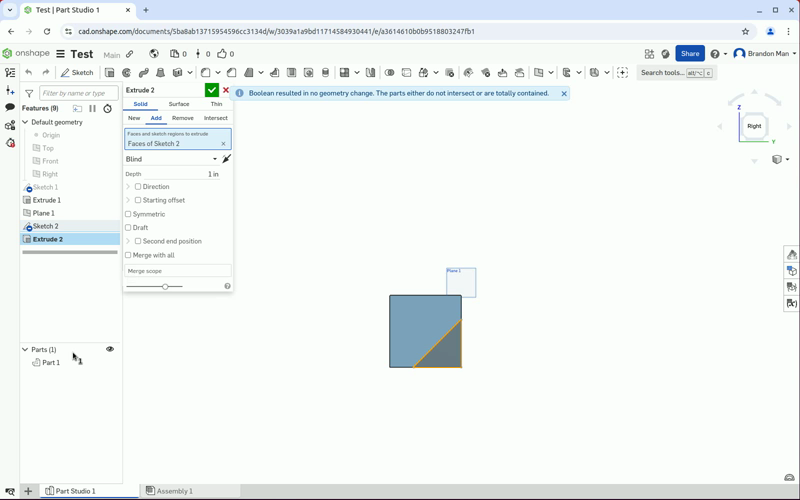
mouse_move(143, 106)
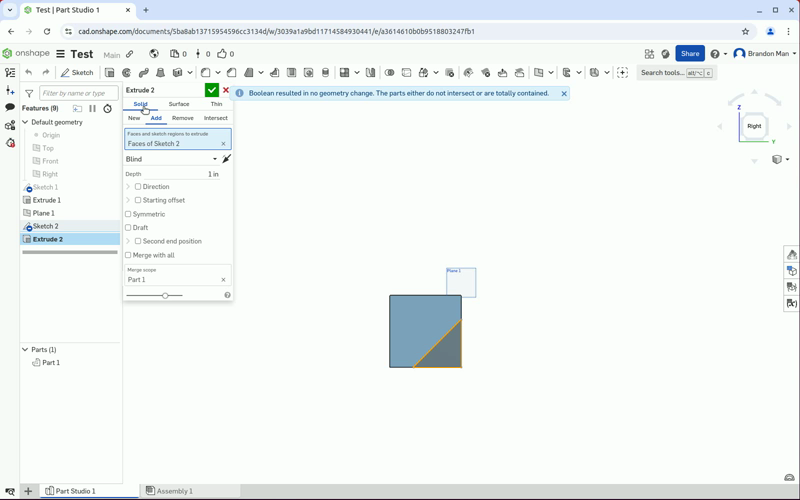
click(143, 106)
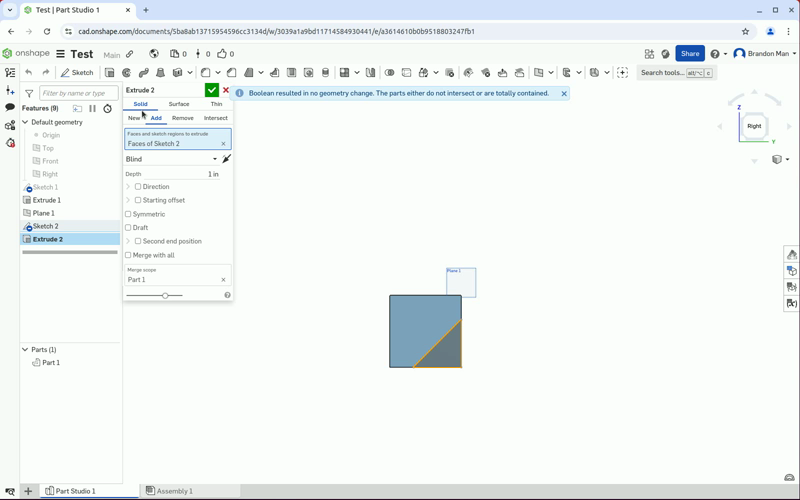
mouse_move(137, 120)
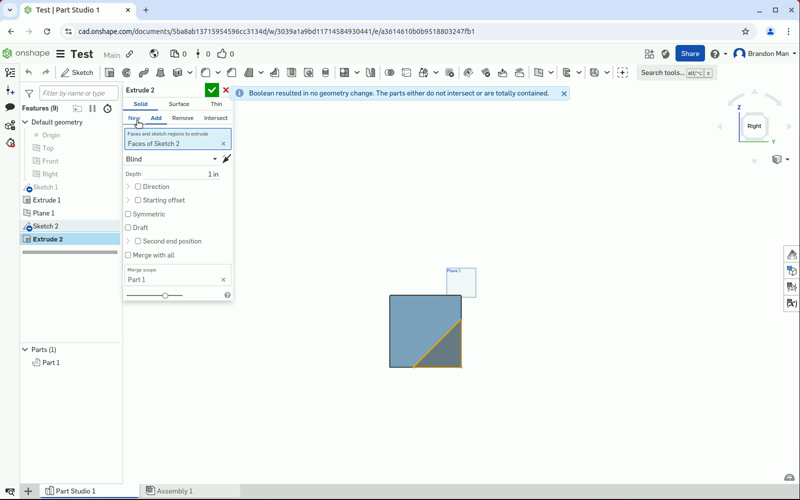
click(137, 120)
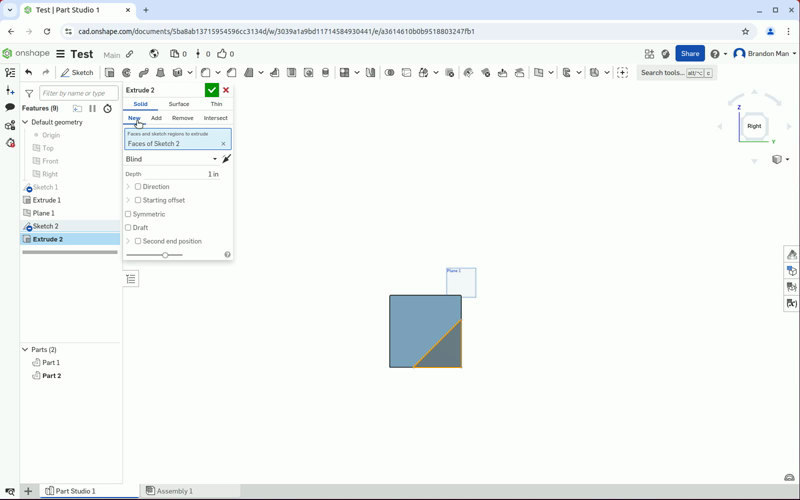
key(tab, 4)
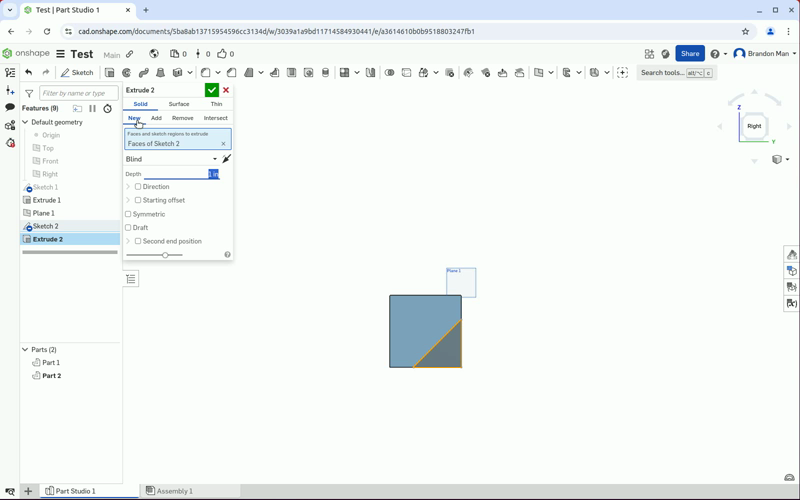
text(14.683)
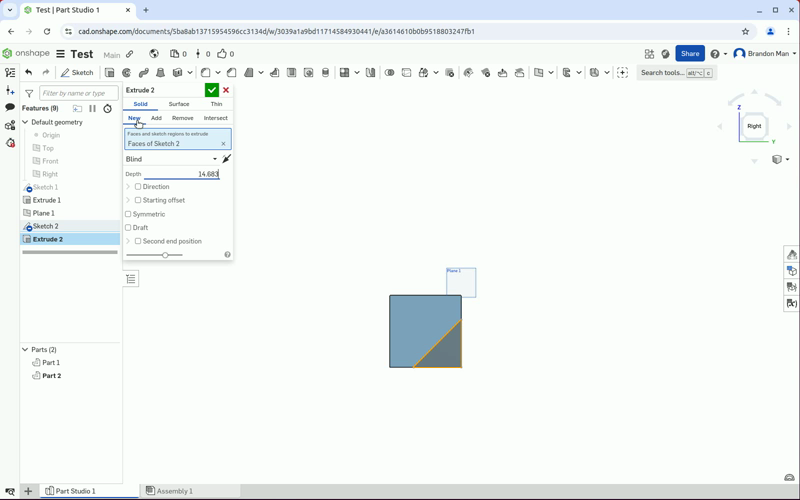
key(enter)
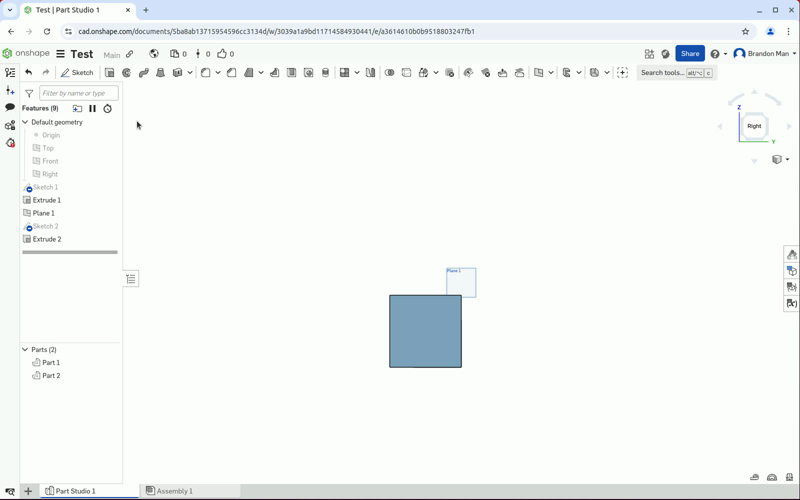
key(shift+h)
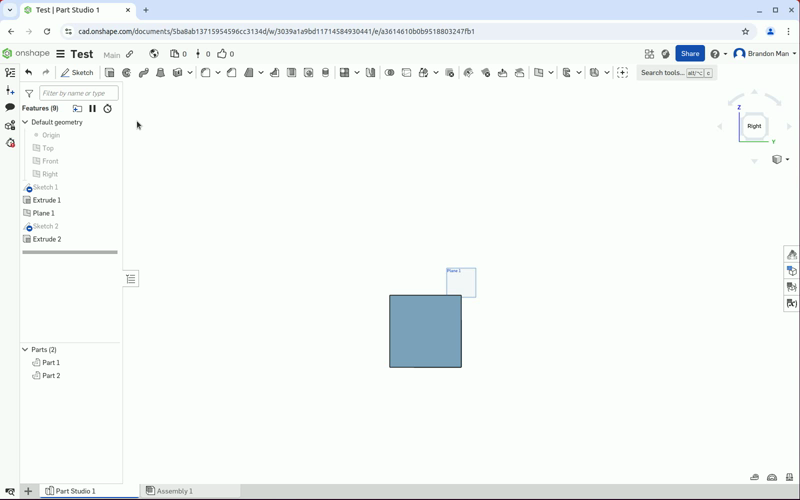
key(shift+h)
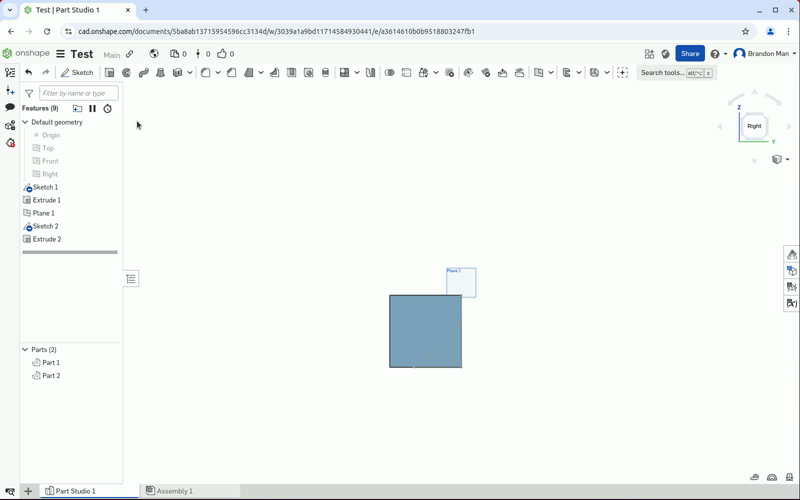
key(shift+7)
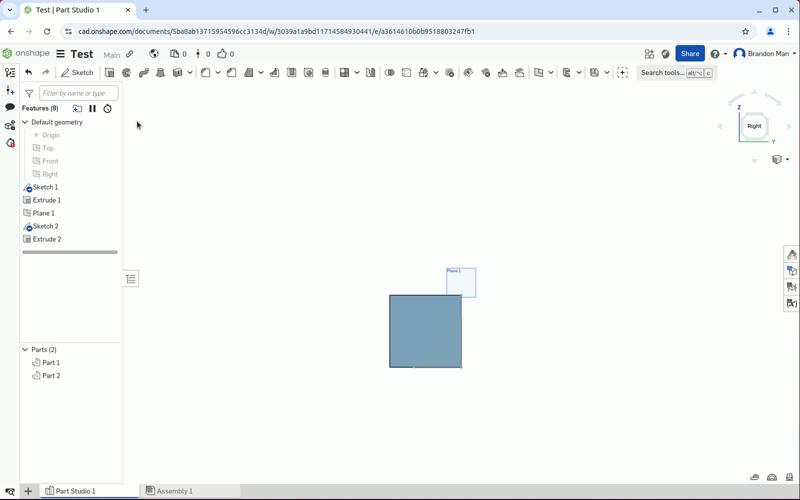
key(right, 2)
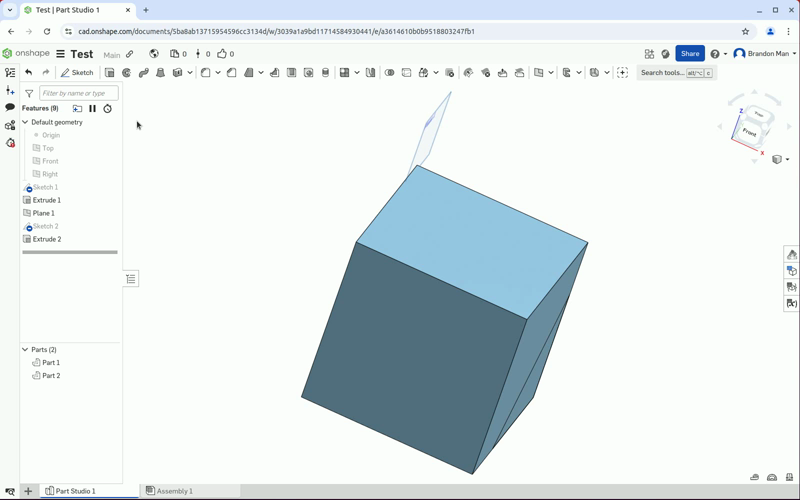
key(down, 2)
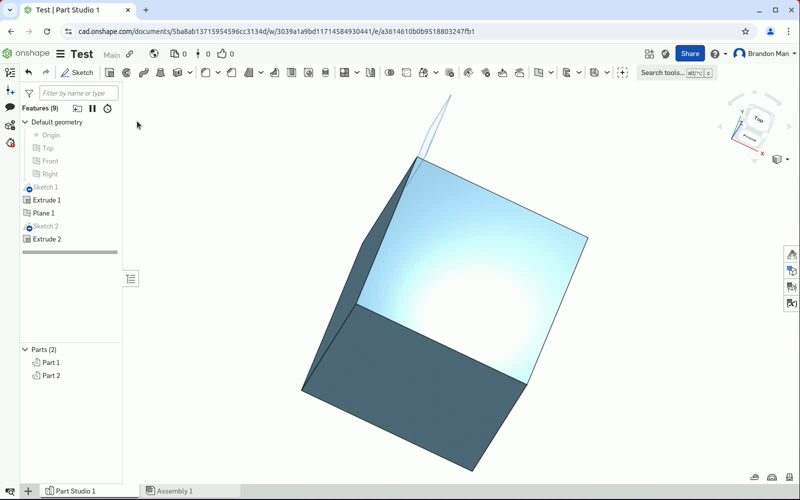
key(up, 2)
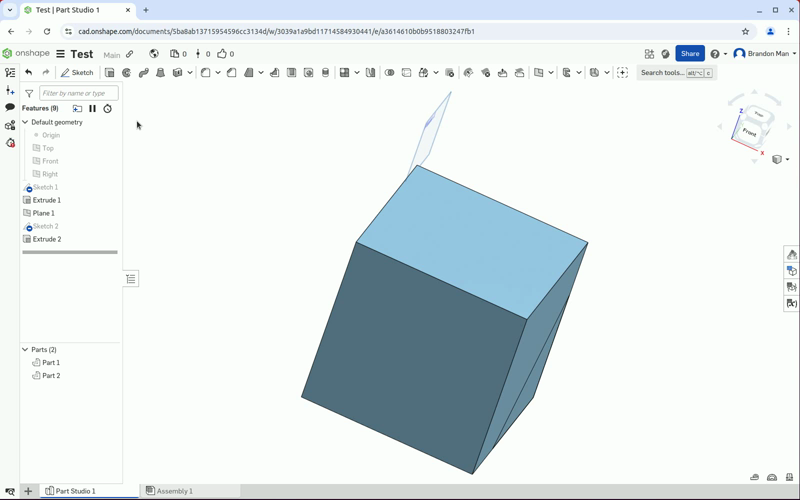
key(left, 2)
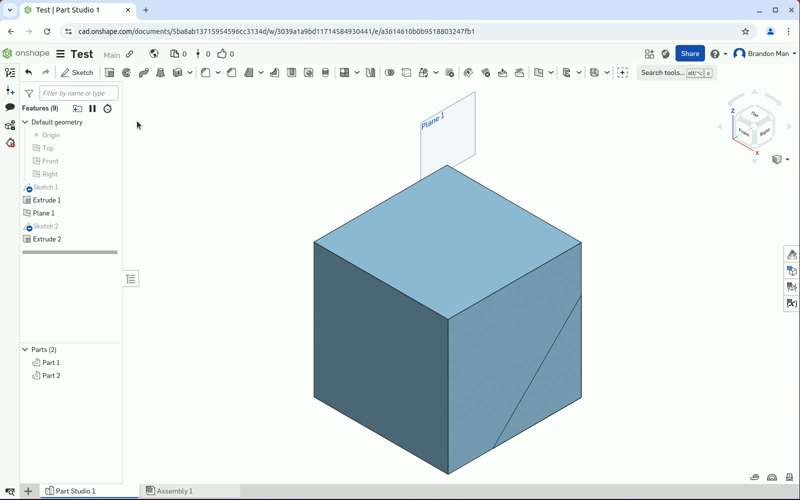
mouse_move(73, 189)
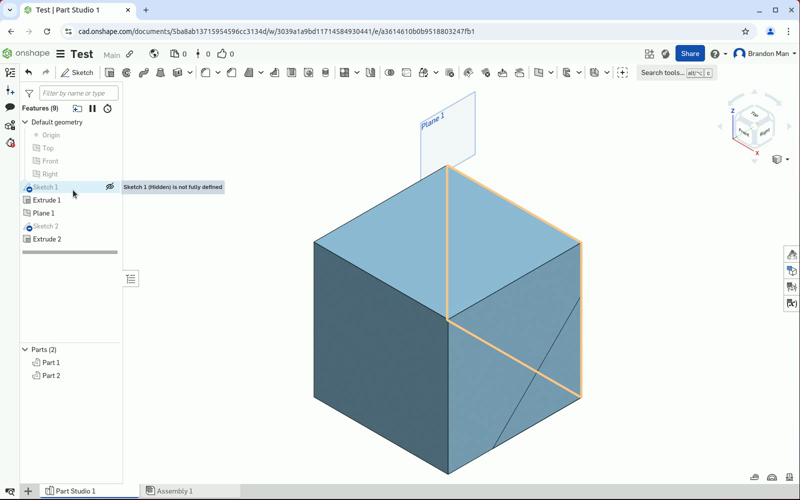
click(73, 189)